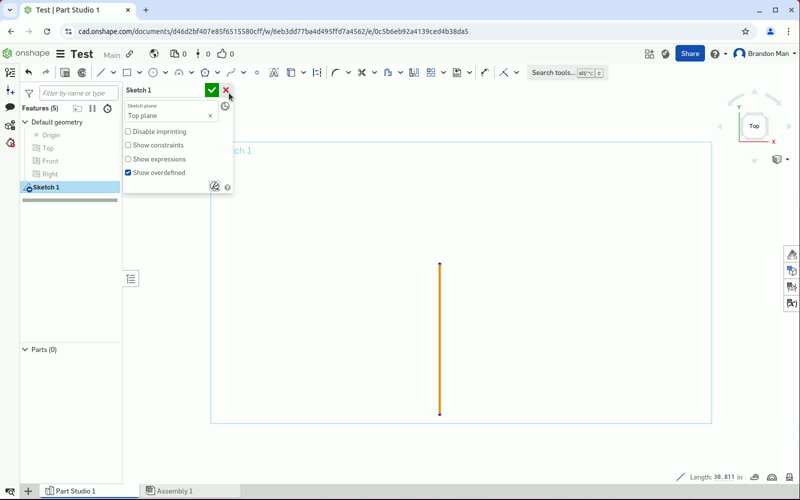
key(shift+h)
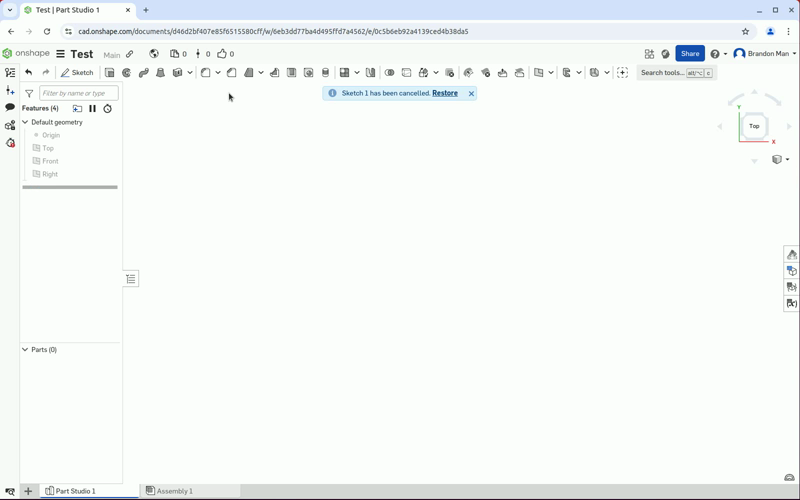
mouse_move(73, 352)
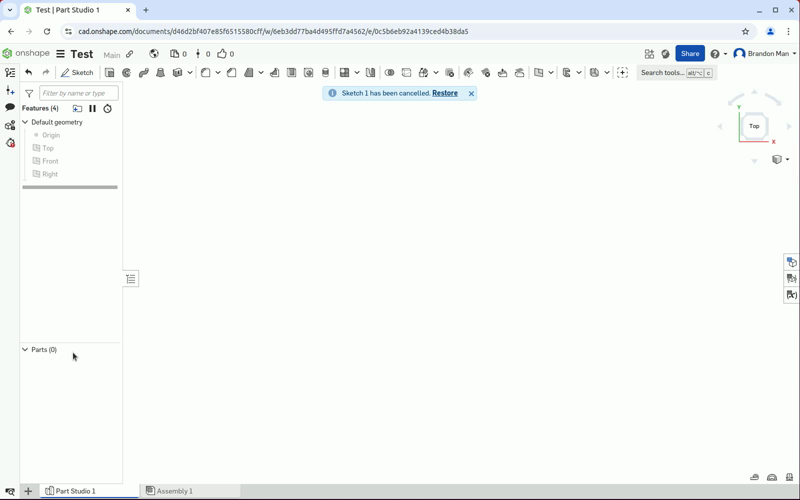
key(y)
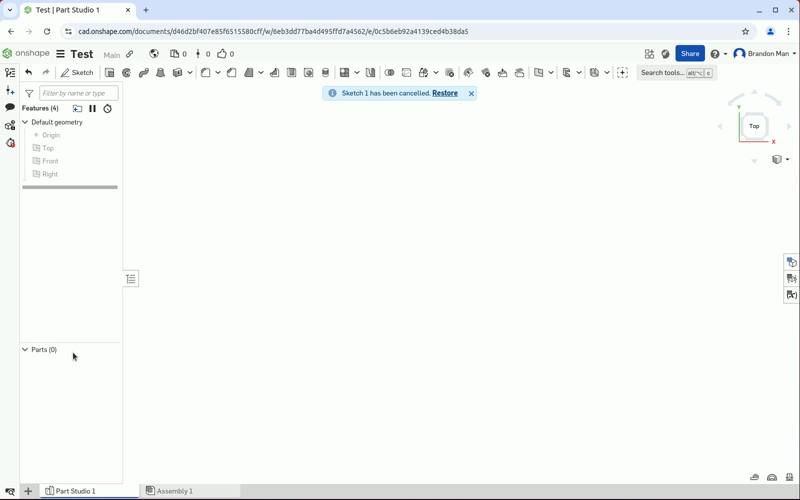
key(shift+p)
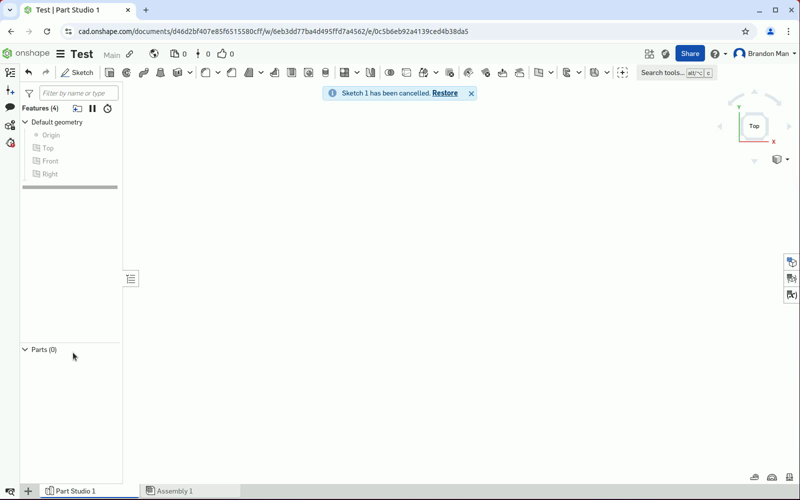
key(space)
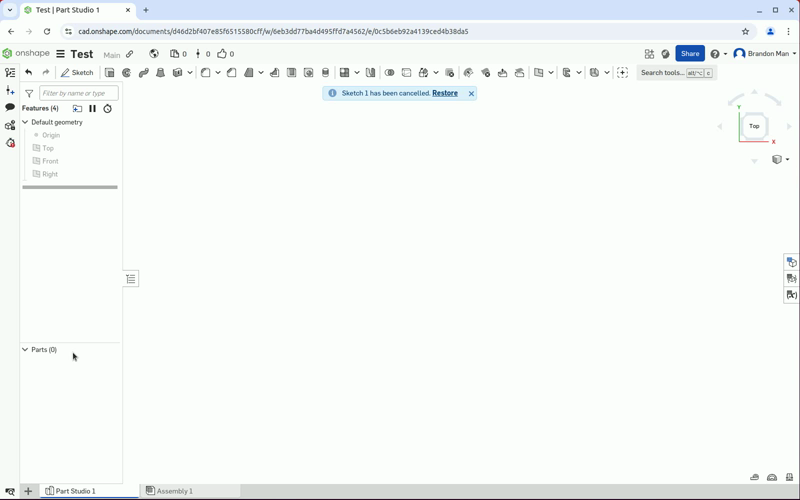
key_down(shift)
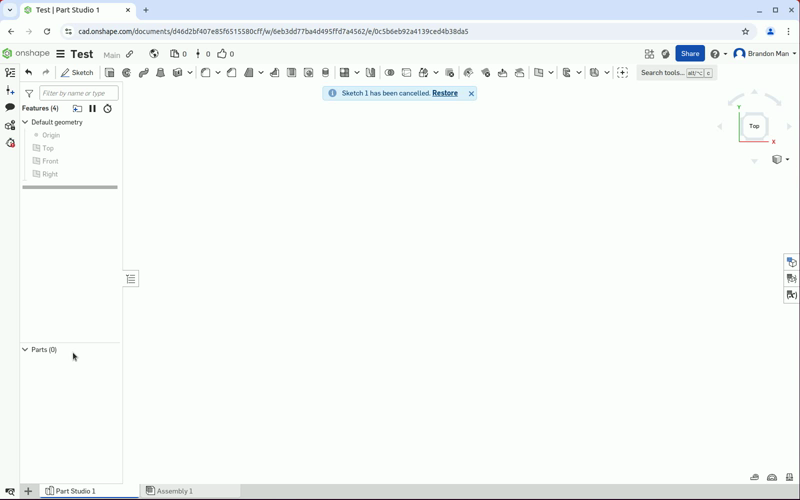
key(up)
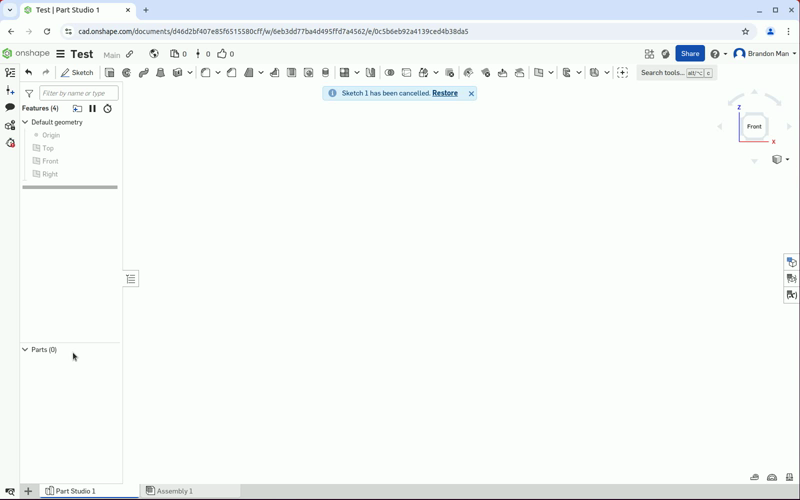
key_up(shift)
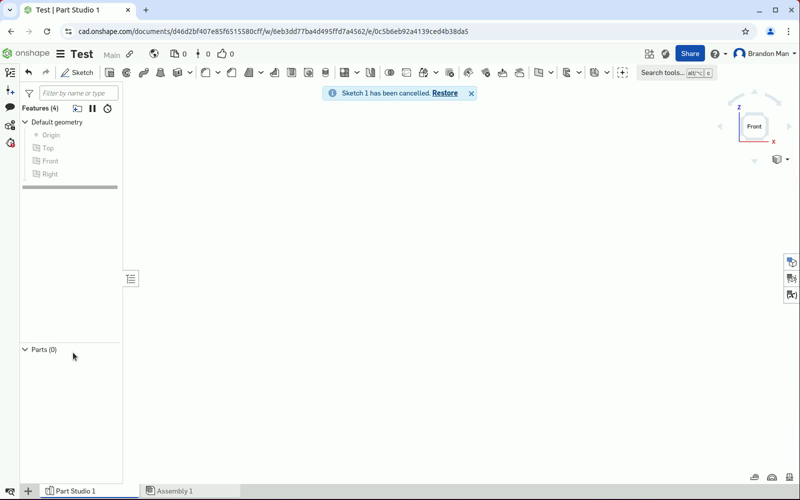
mouse_move(73, 352)
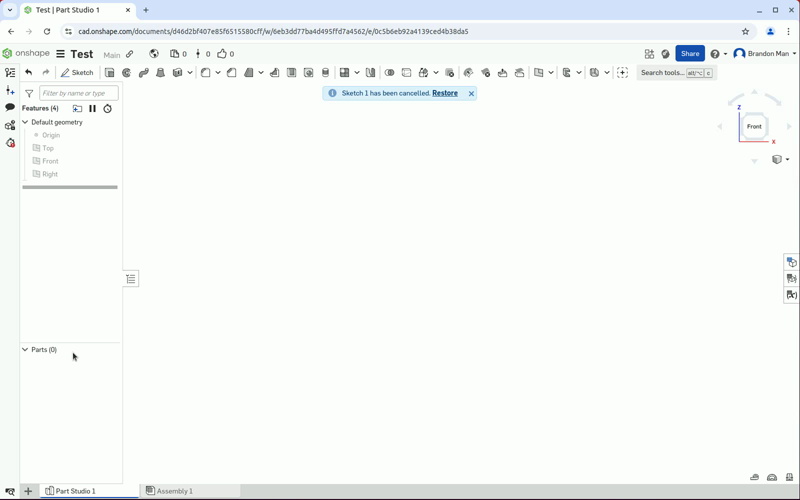
key(shift+y)
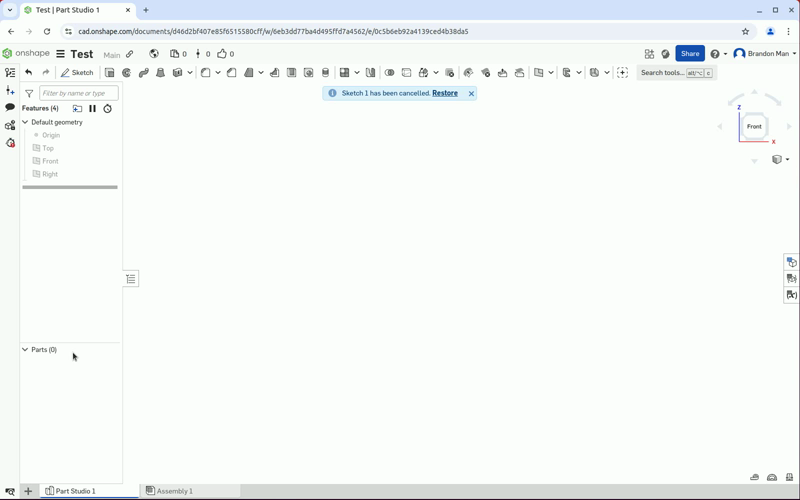
key(shift+s)
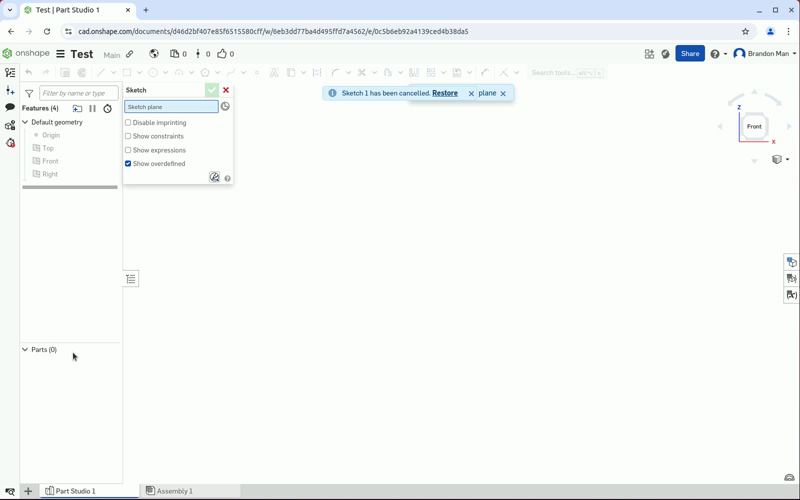
mouse_move(73, 163)
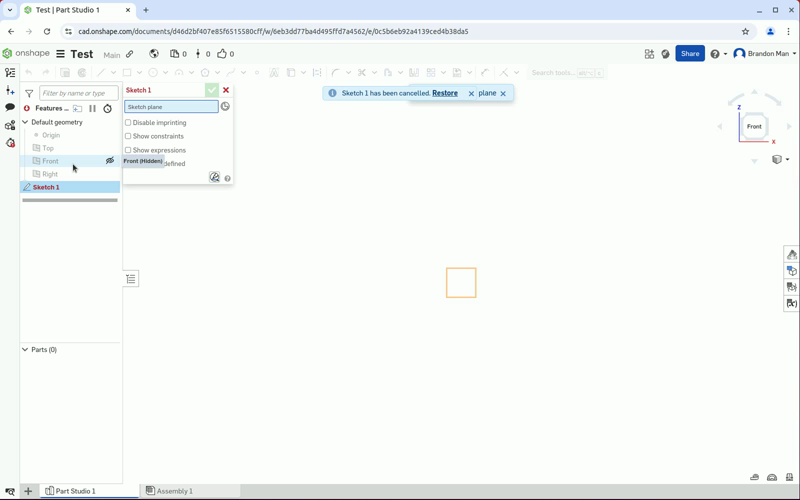
click(73, 163)
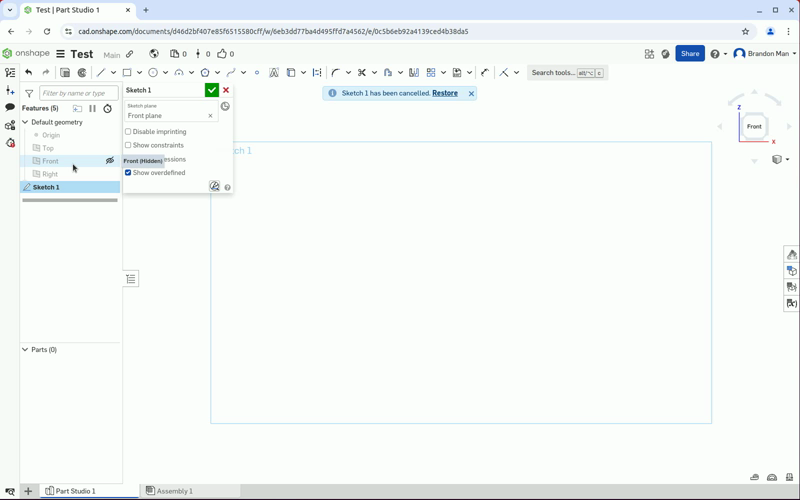
mouse_move(73, 352)
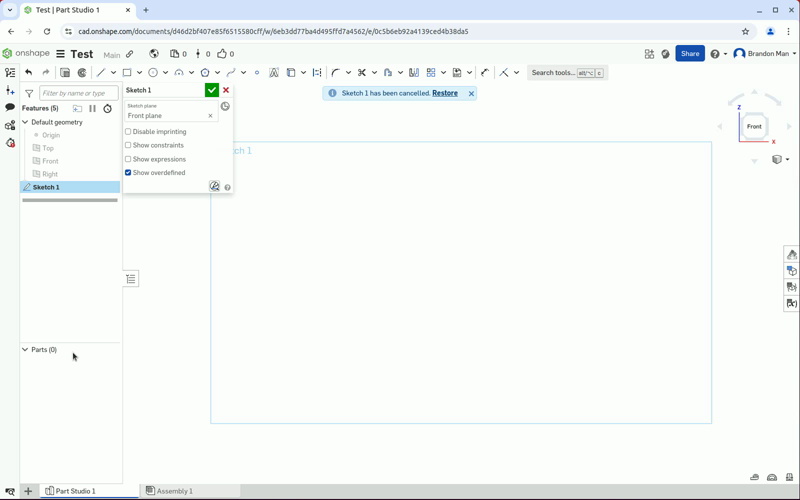
key(y)
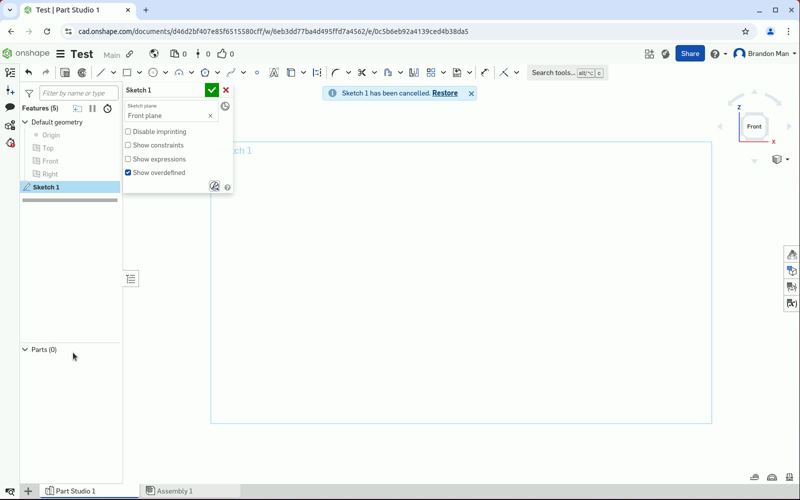
key(c)
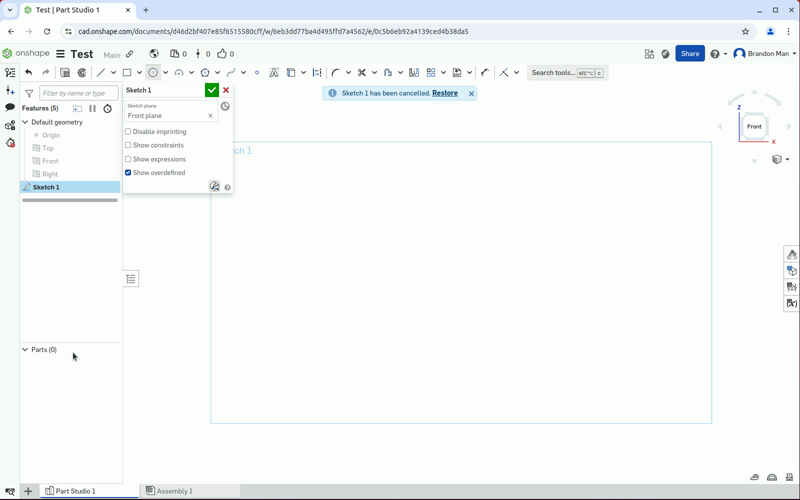
key_down(shift)
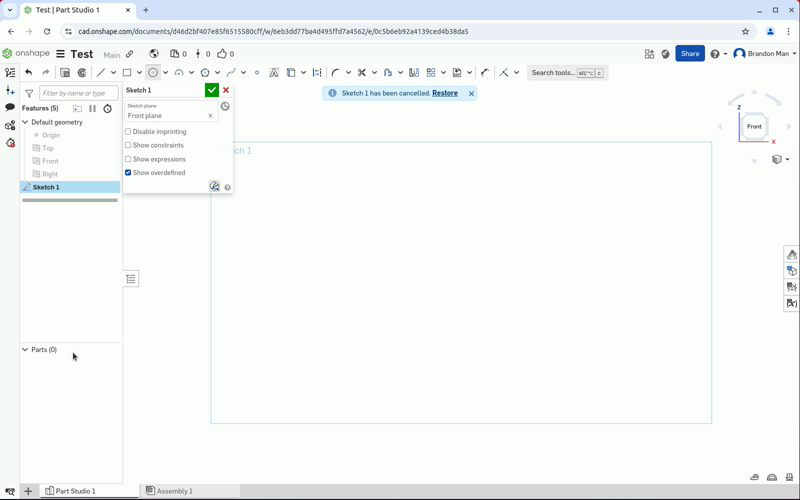
mouse_move(407, 282)
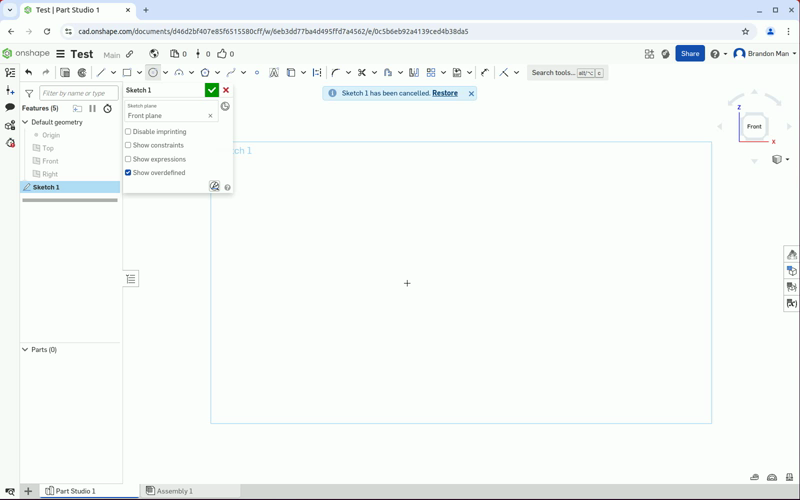
click(407, 282)
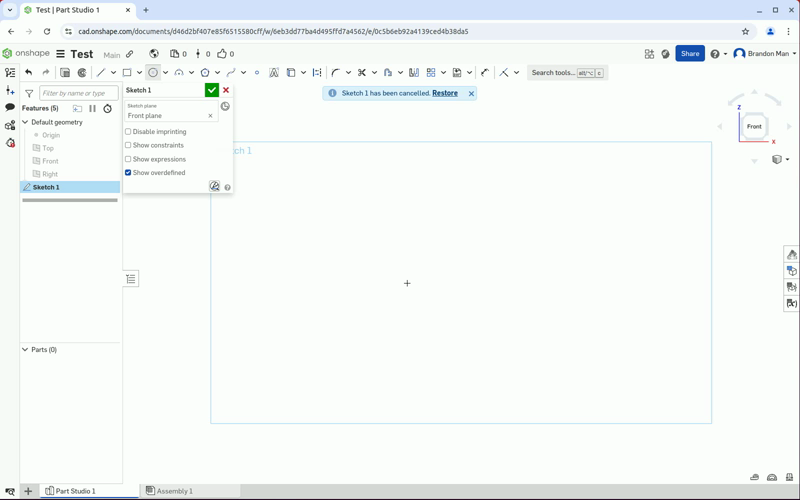
key_up(shift)
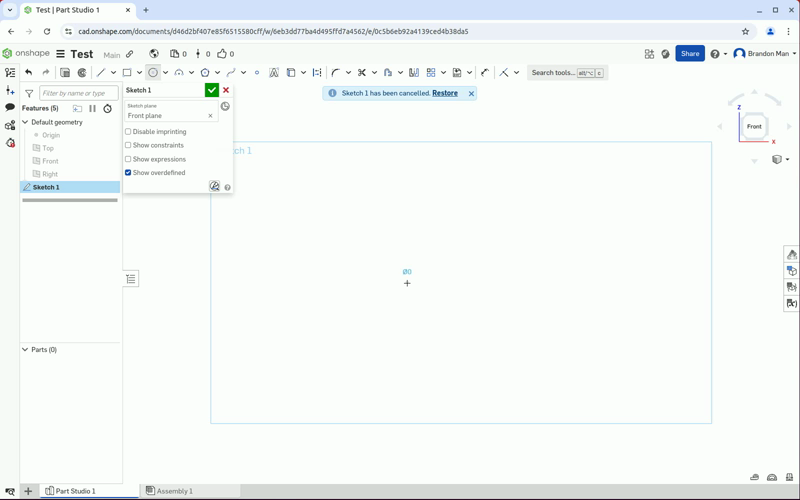
mouse_move(411, 282)
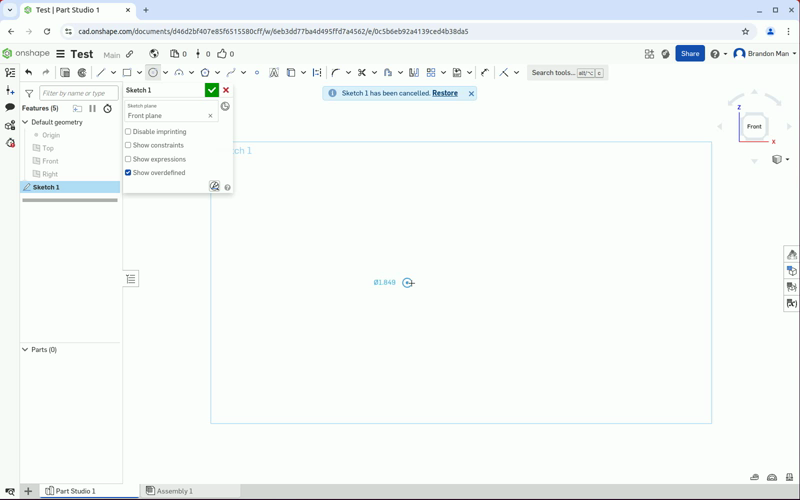
click(411, 282)
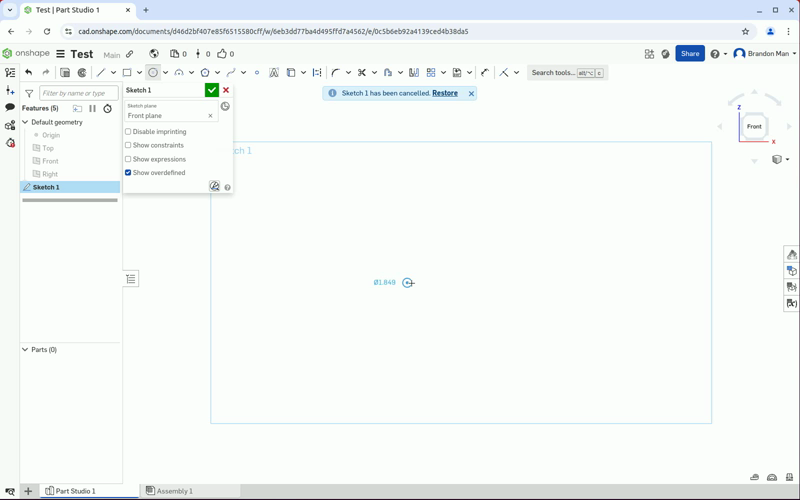
key(esc)
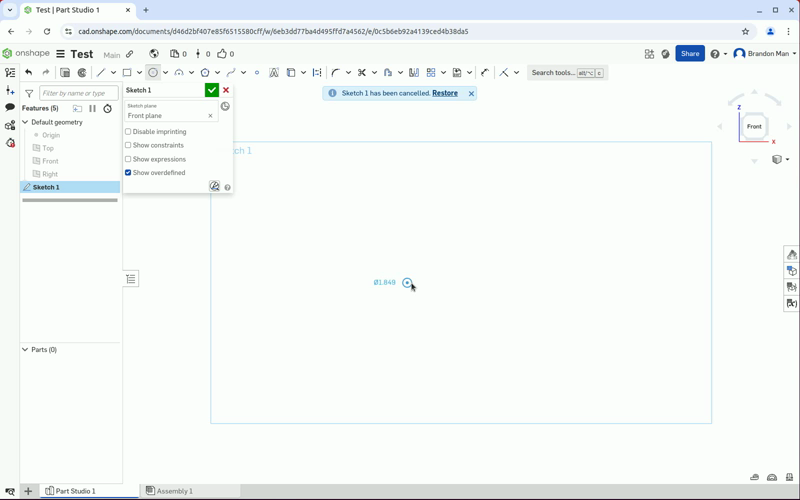
mouse_move(410, 281)
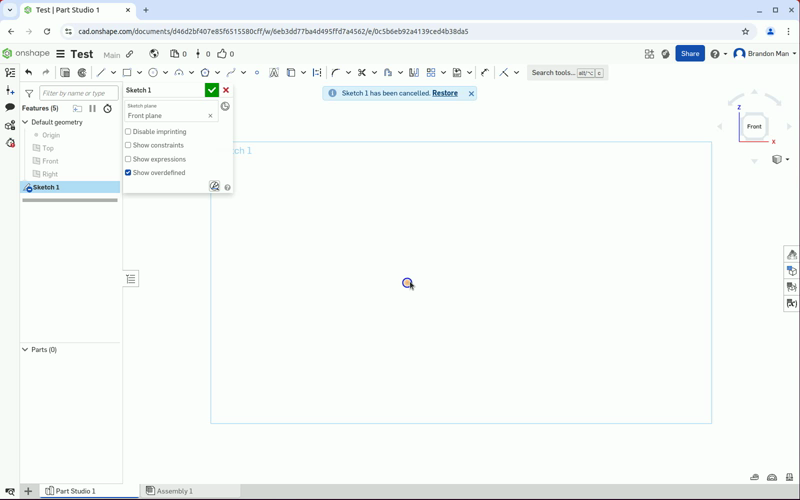
scroll(6)
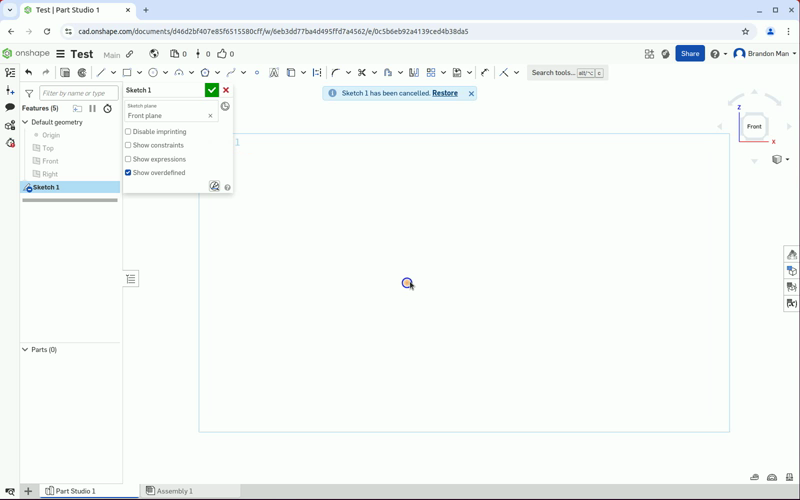
scroll(6)
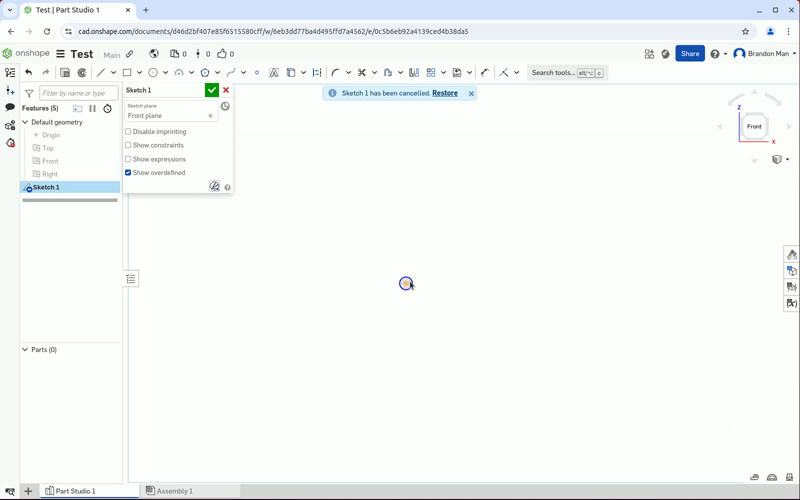
scroll(6)
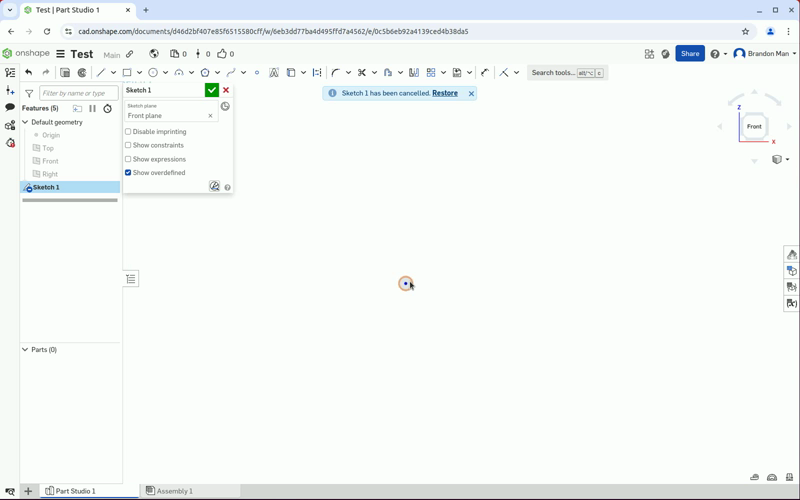
scroll(6)
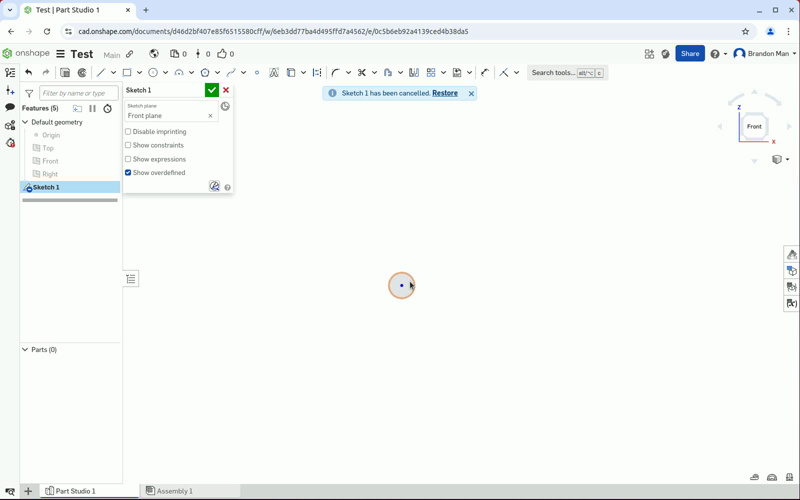
scroll(6)
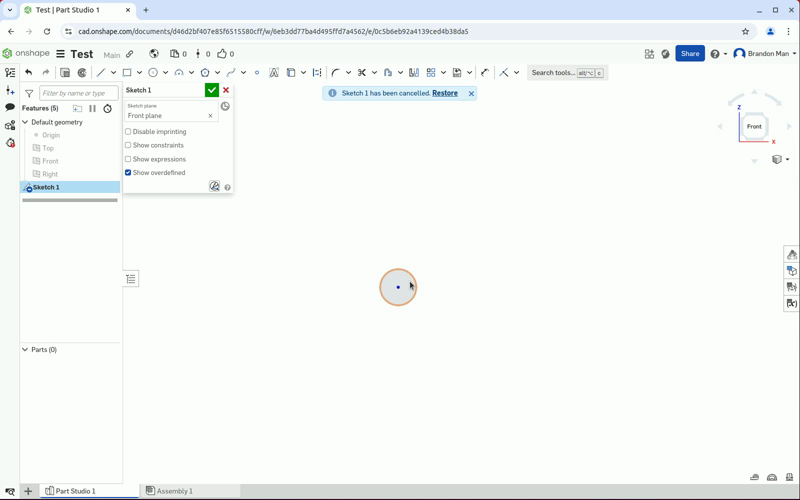
scroll(6)
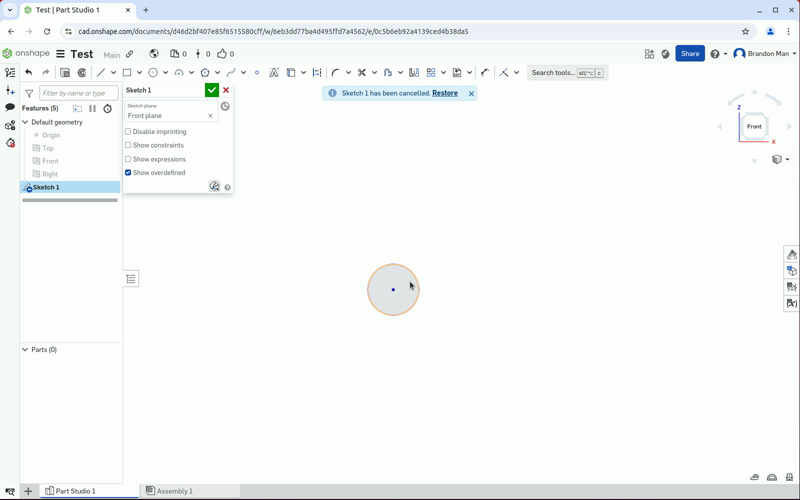
scroll(6)
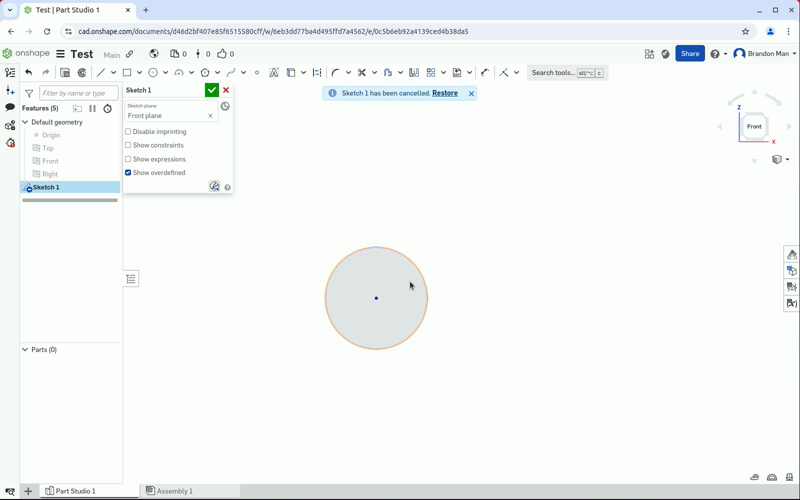
click(410, 281)
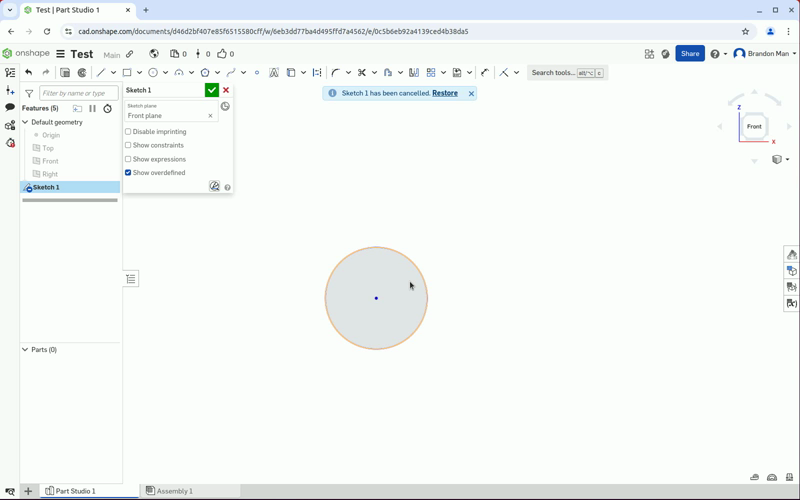
scroll(-6)
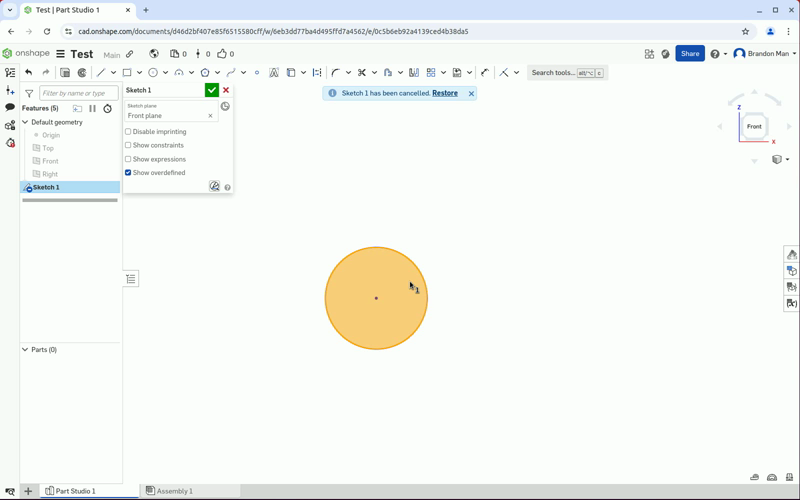
scroll(-6)
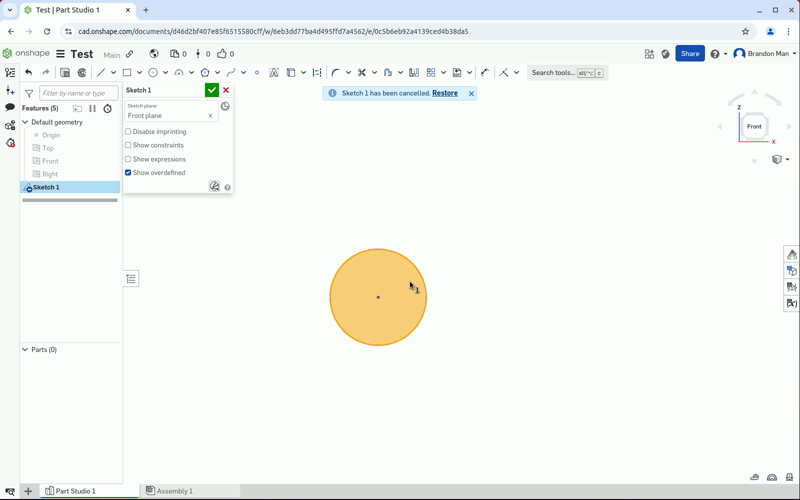
scroll(-6)
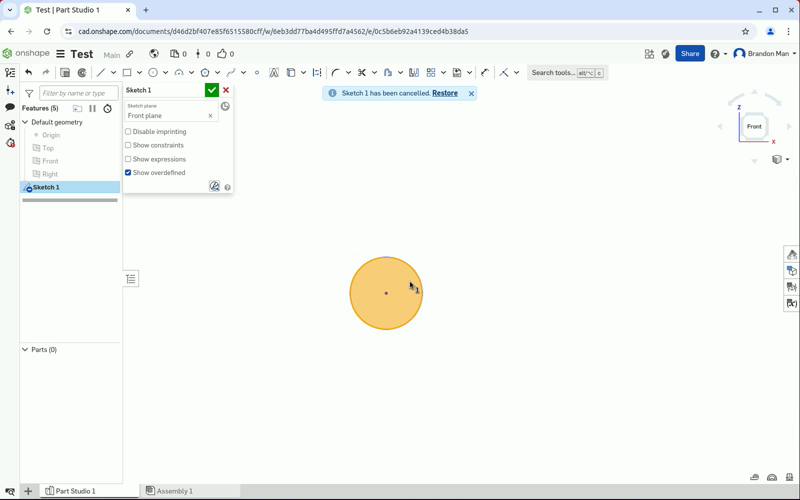
scroll(-6)
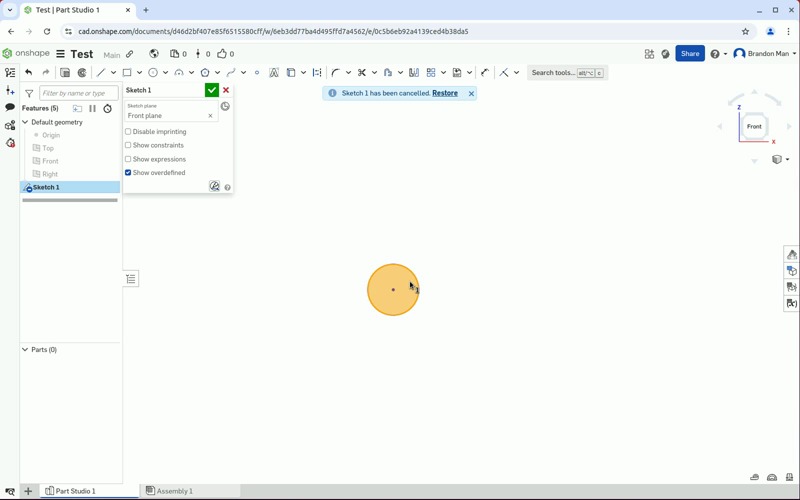
scroll(-6)
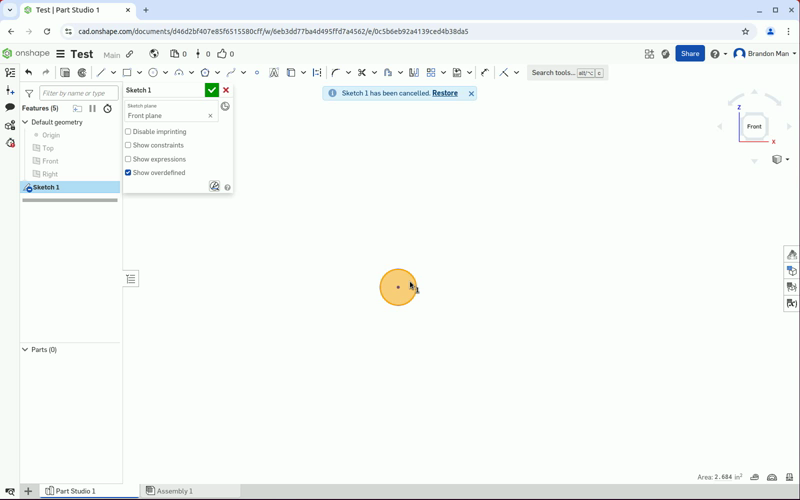
scroll(-6)
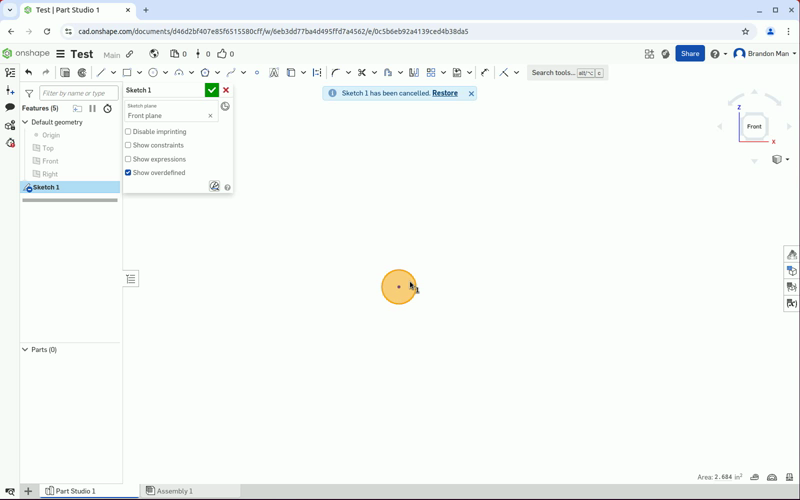
scroll(-6)
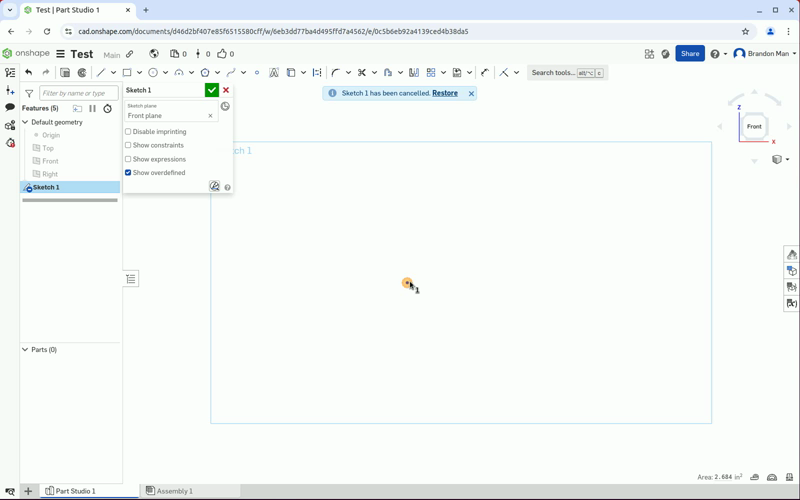
mouse_move(73, 352)
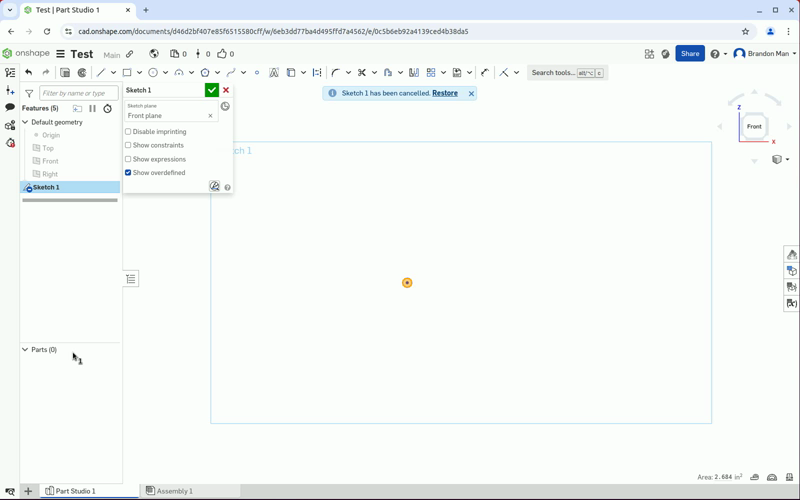
key(shift+y)
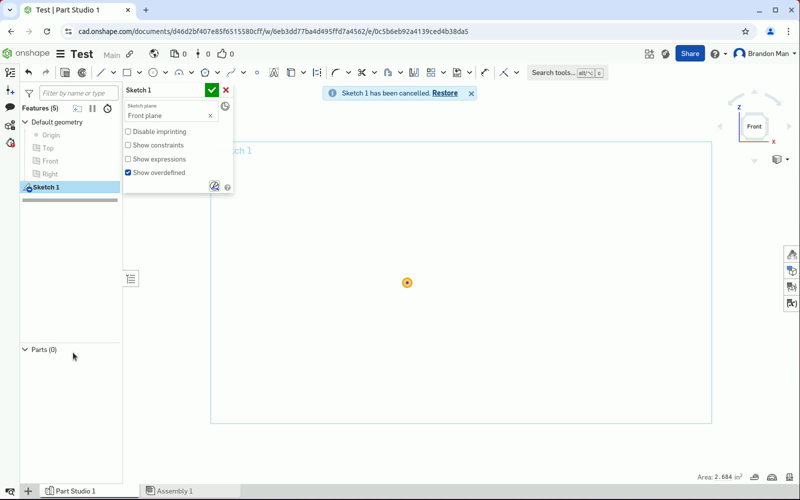
key(shift+e)
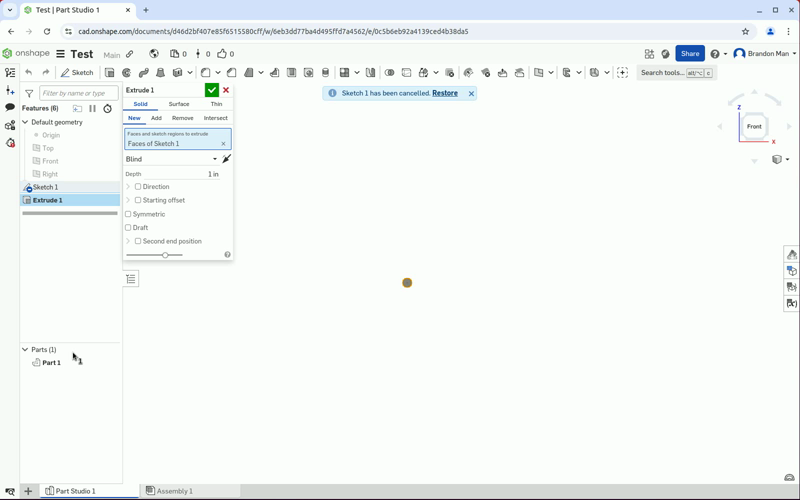
mouse_move(143, 106)
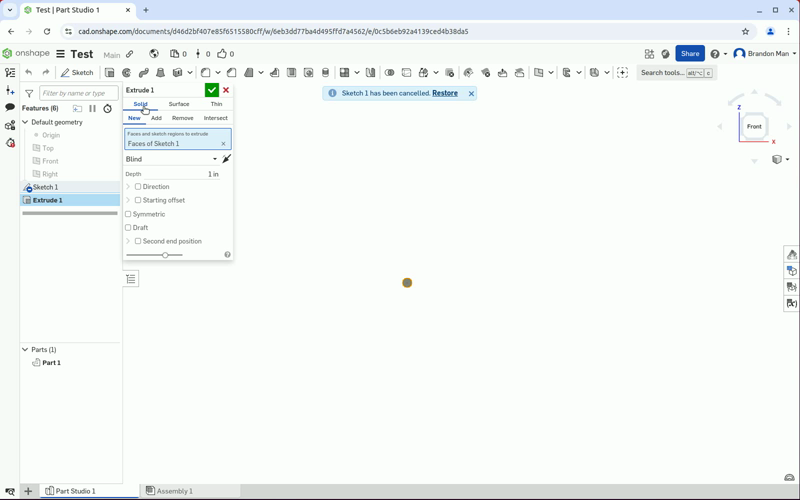
click(143, 106)
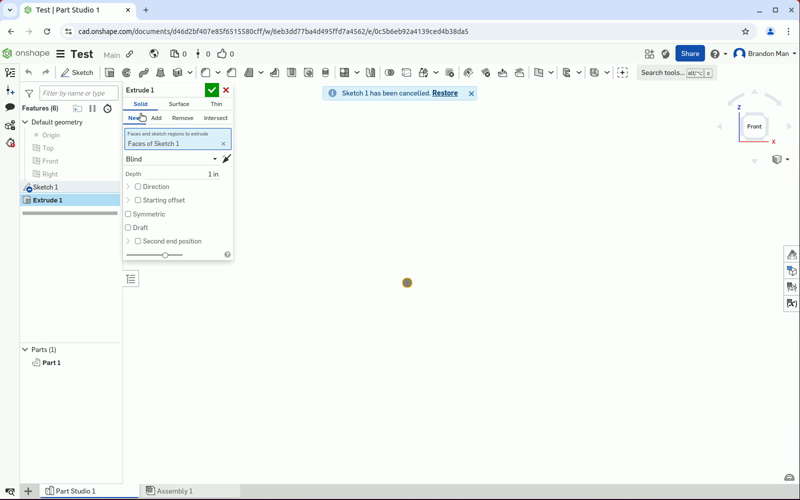
mouse_move(137, 120)
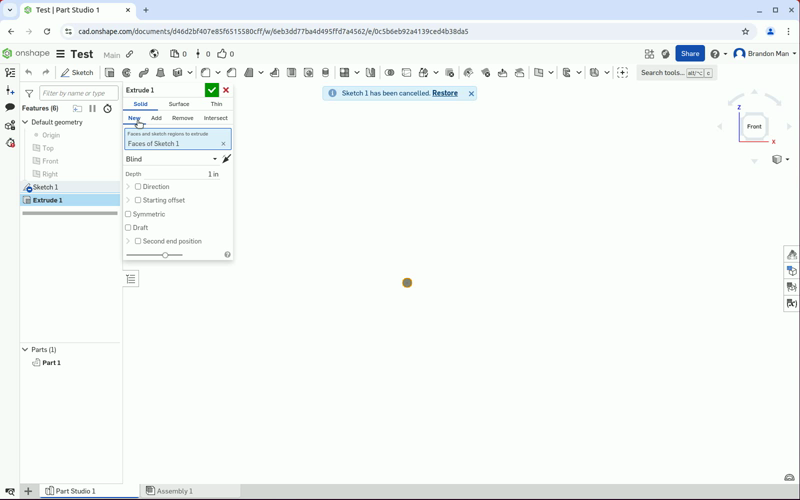
click(137, 120)
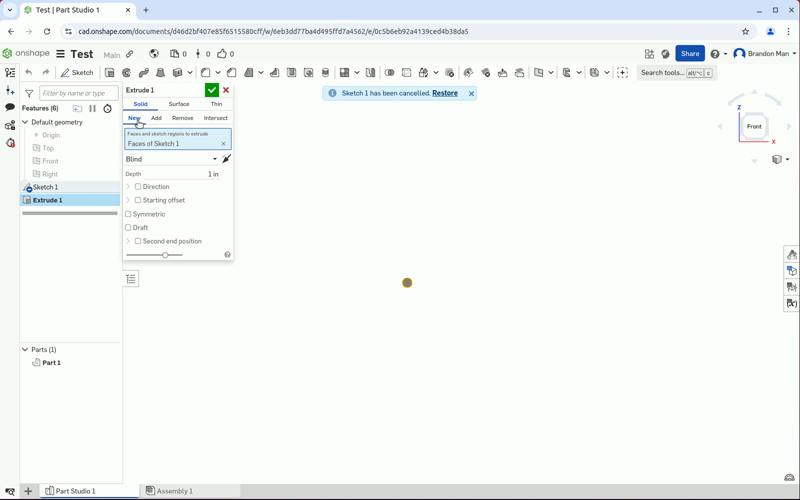
key(tab, 4)
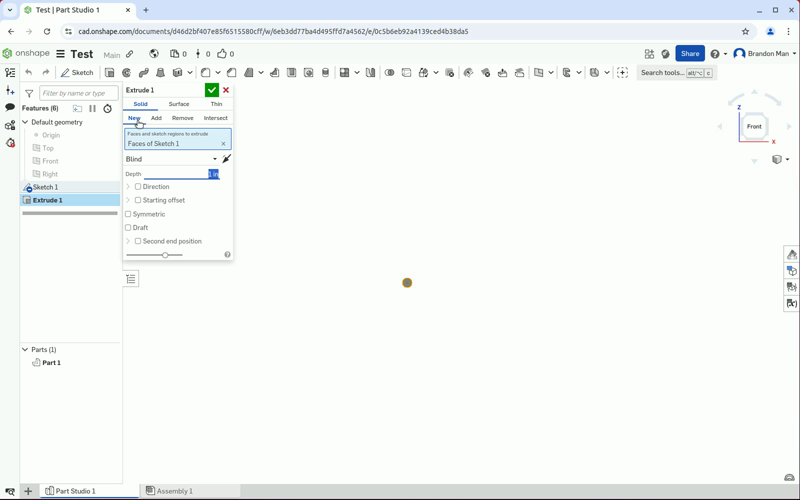
text(23.108)
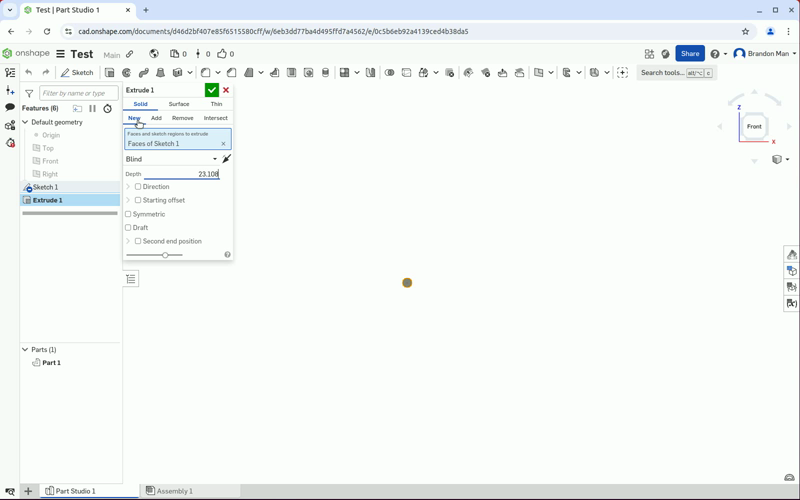
key(enter)
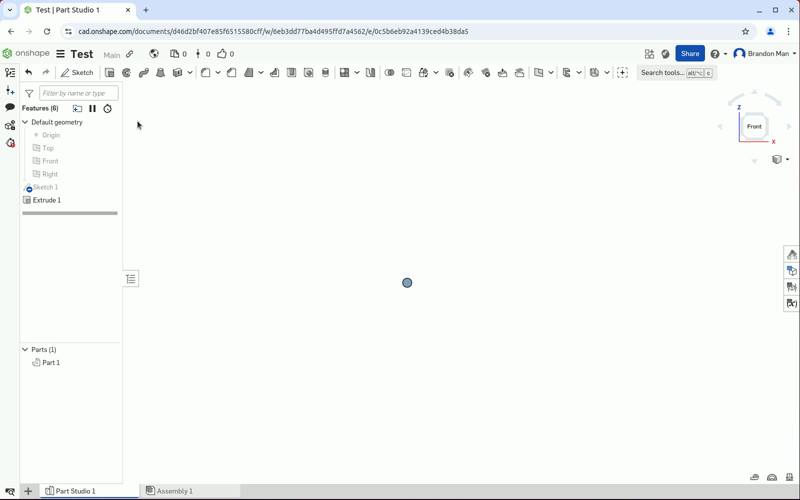
key(shift+h)
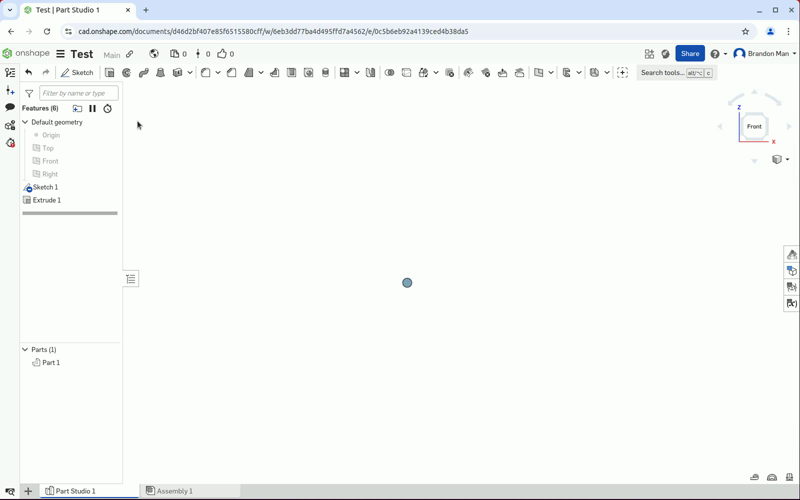
key(shift+h)
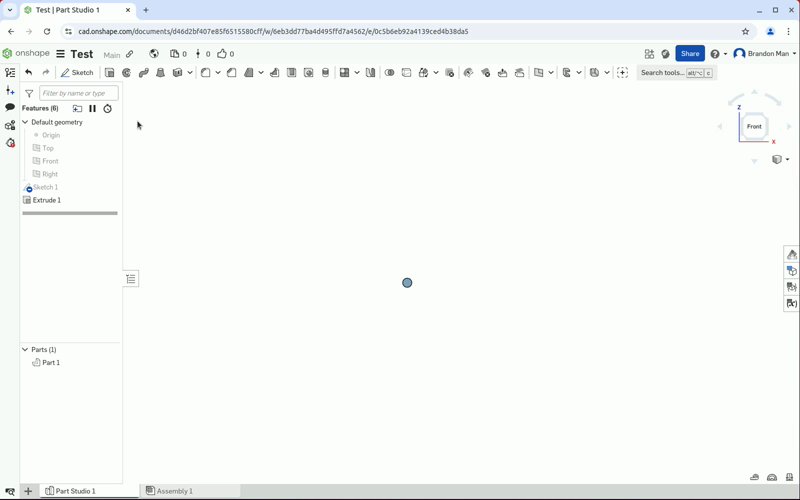
mouse_move(73, 189)
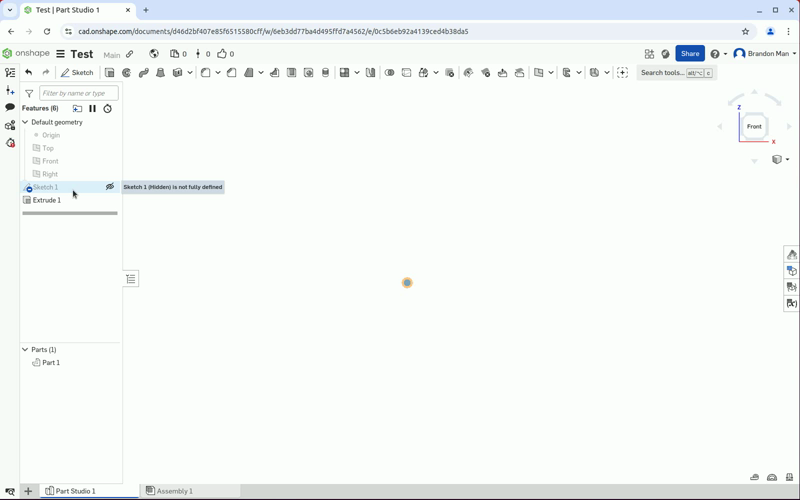
click(73, 189)
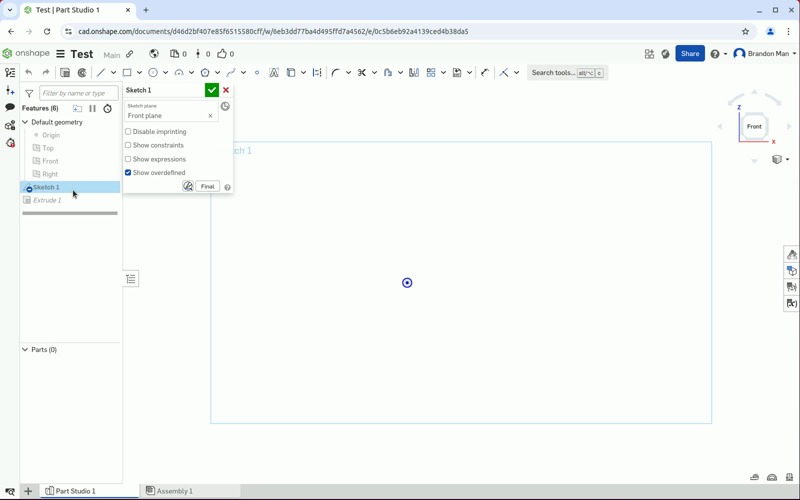
mouse_move(229, 92)
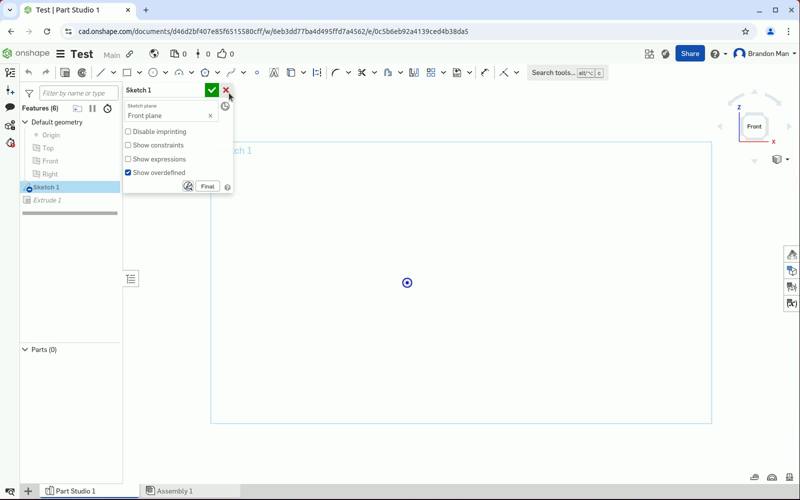
click(229, 92)
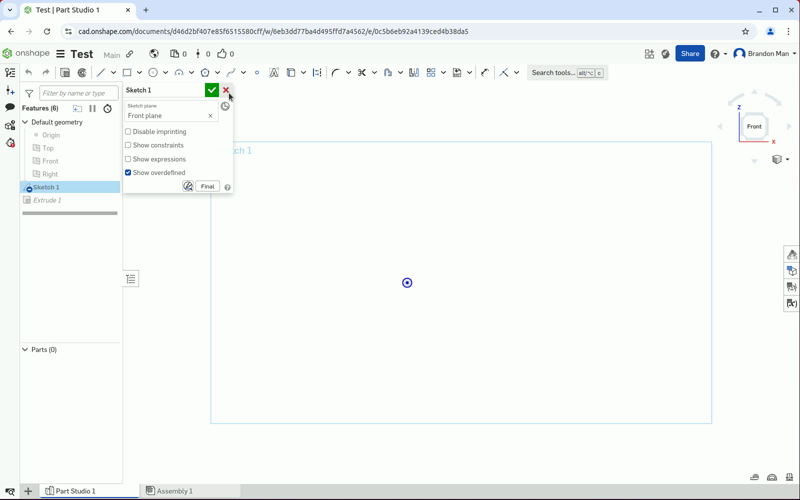
key(shift+s)
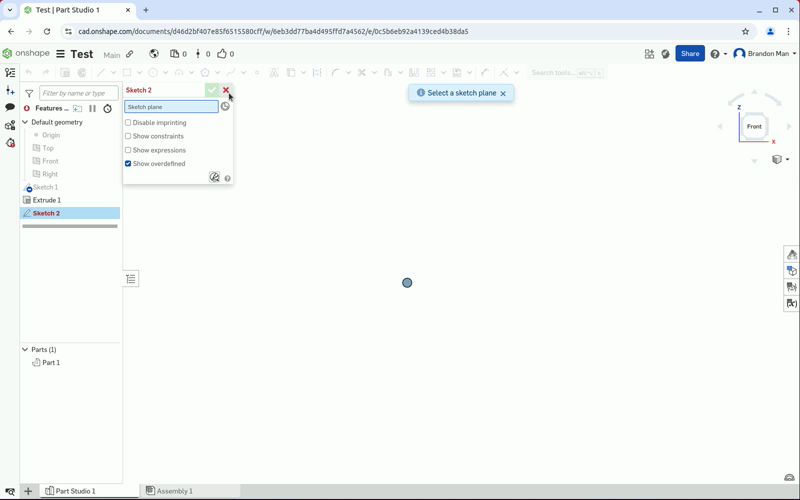
mouse_move(73, 163)
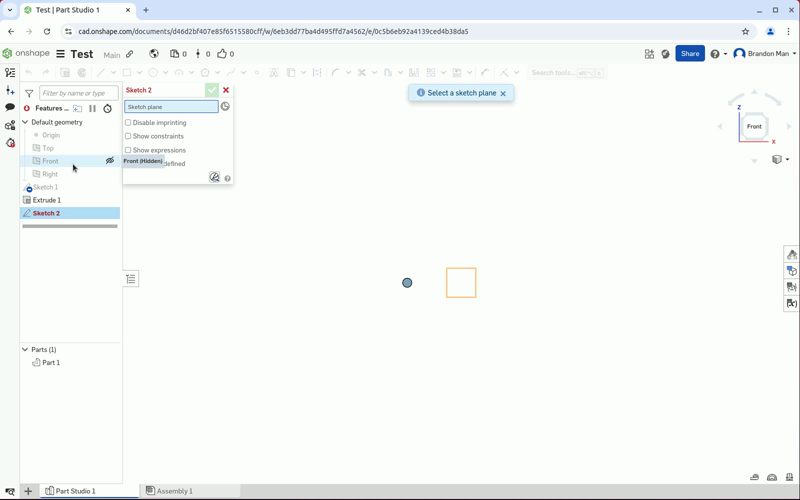
click(73, 163)
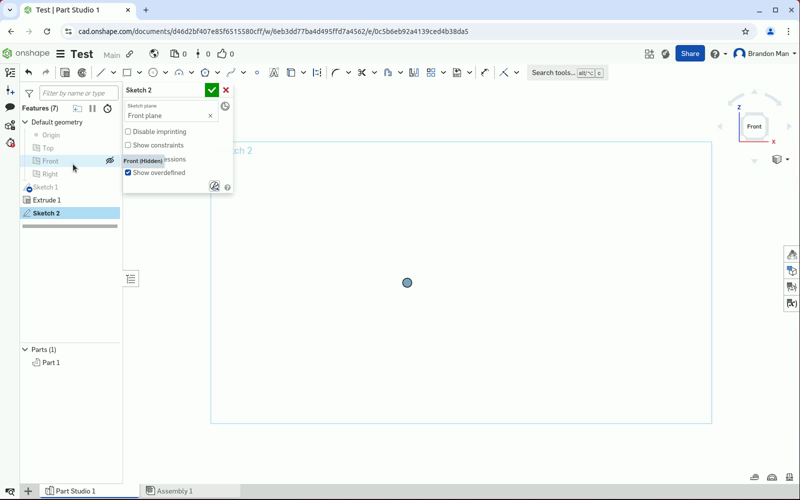
mouse_move(73, 352)
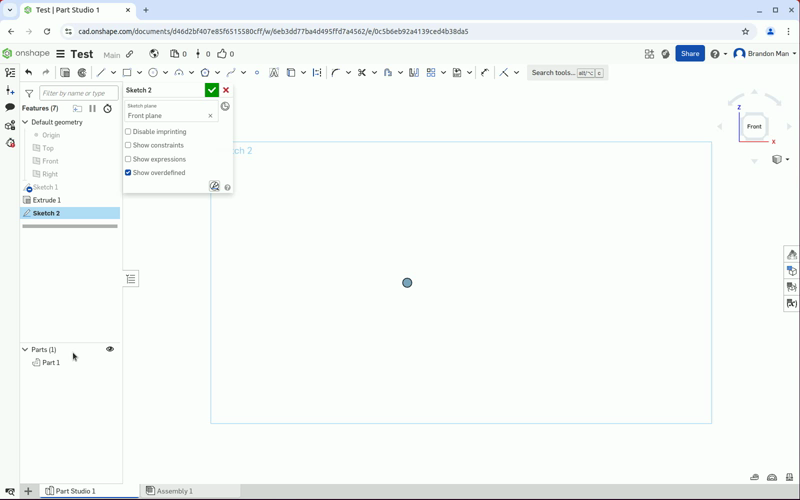
key(y)
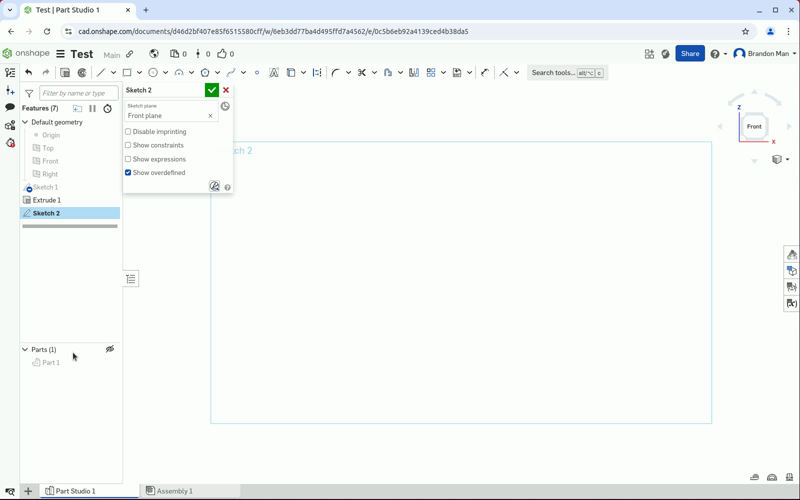
key(c)
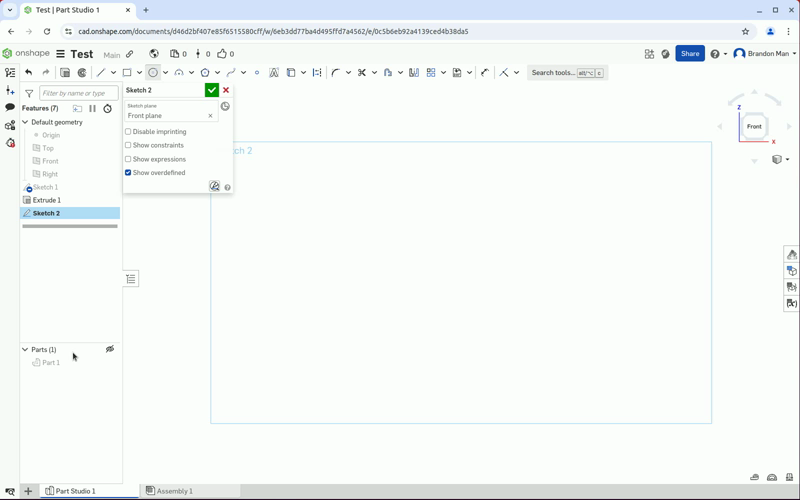
key_down(shift)
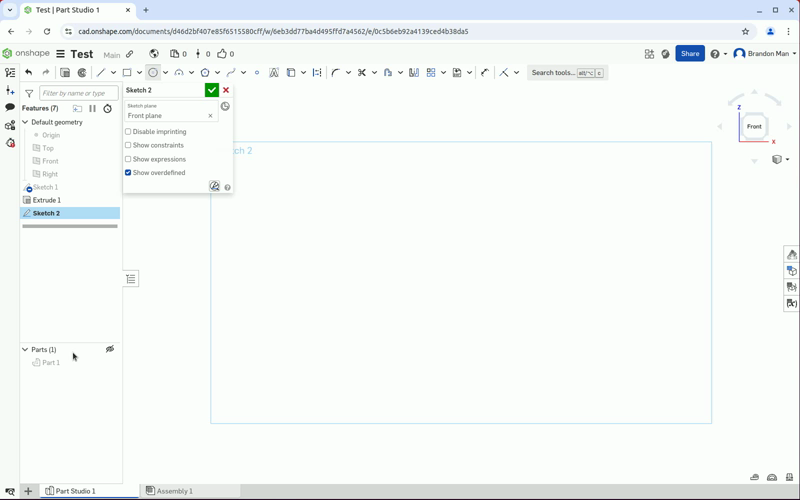
mouse_move(503, 282)
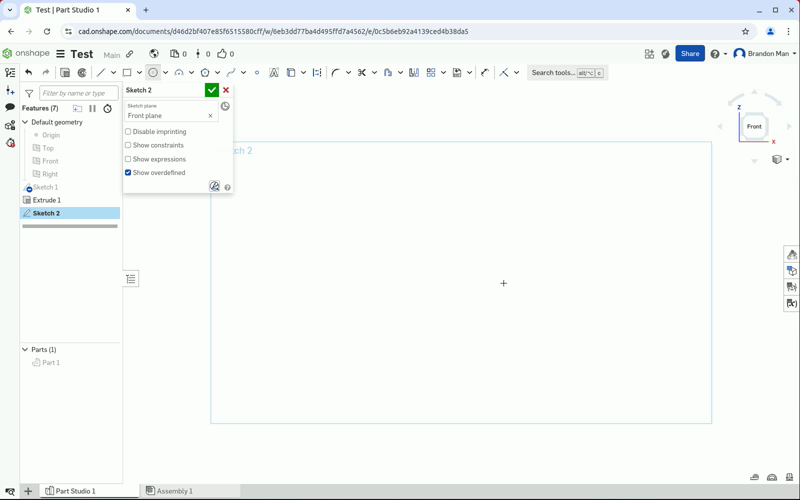
click(503, 282)
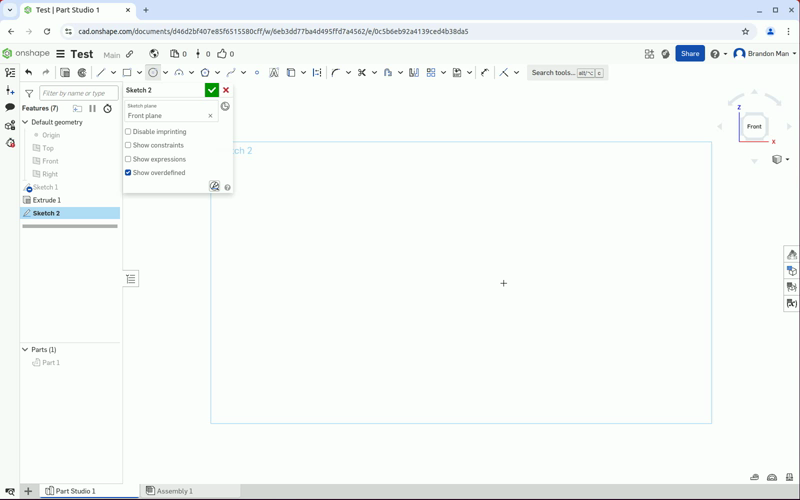
key_up(shift)
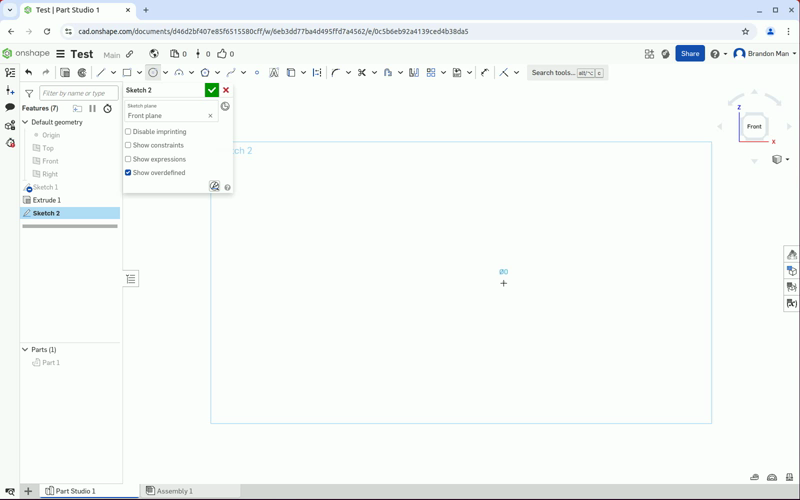
mouse_move(507, 282)
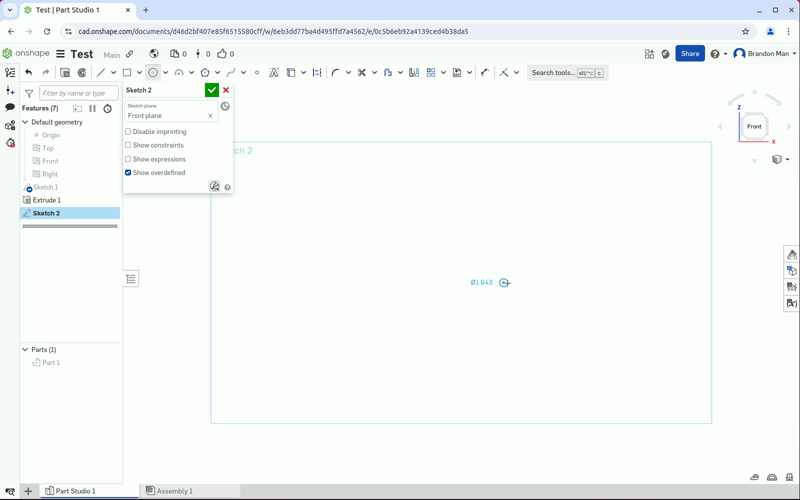
click(507, 282)
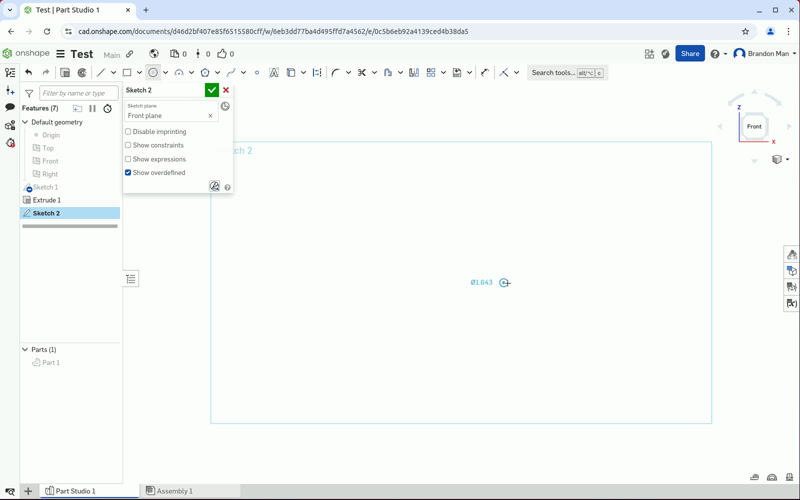
key(esc)
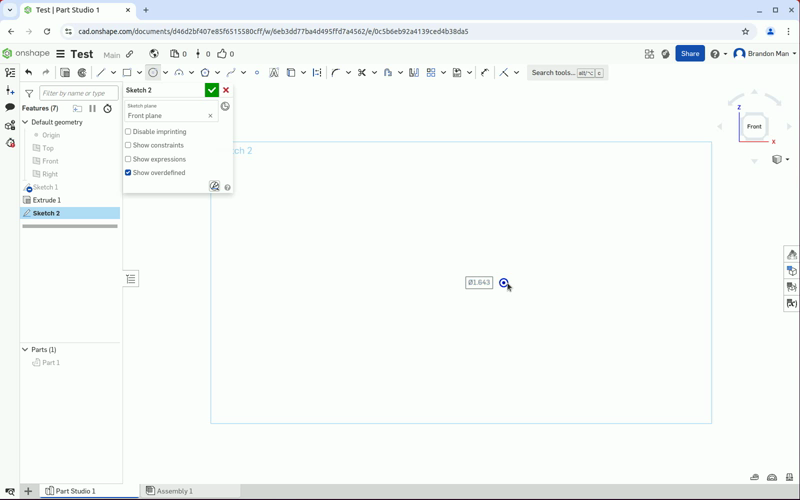
mouse_move(503, 285)
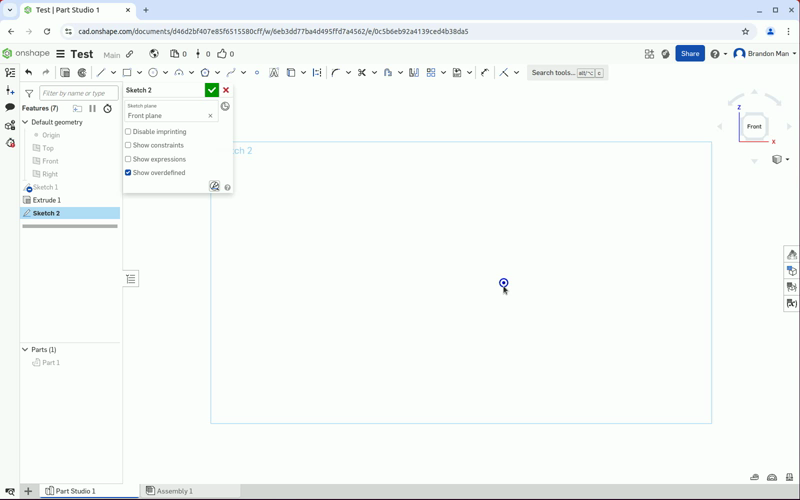
scroll(6)
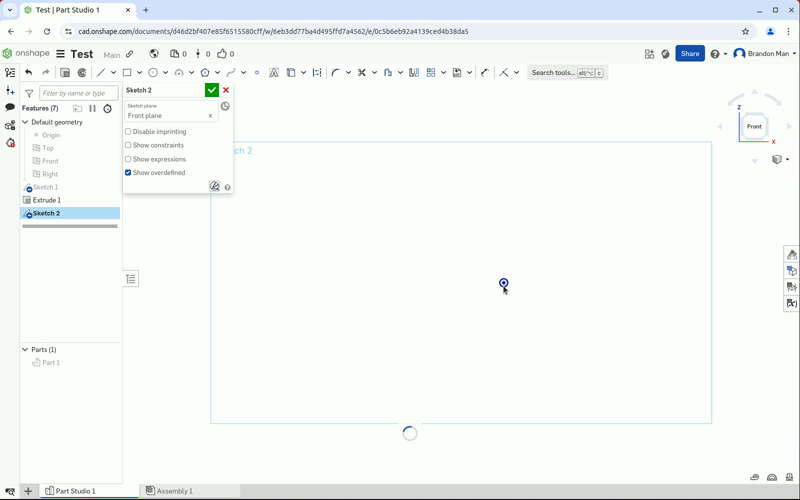
scroll(6)
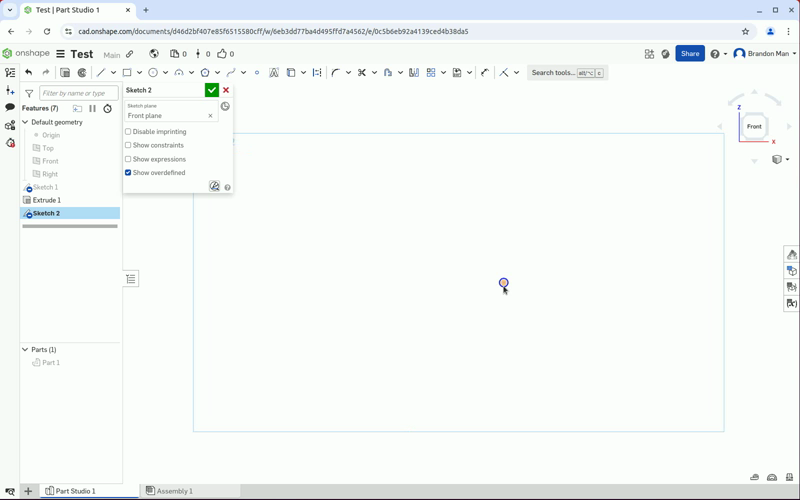
scroll(6)
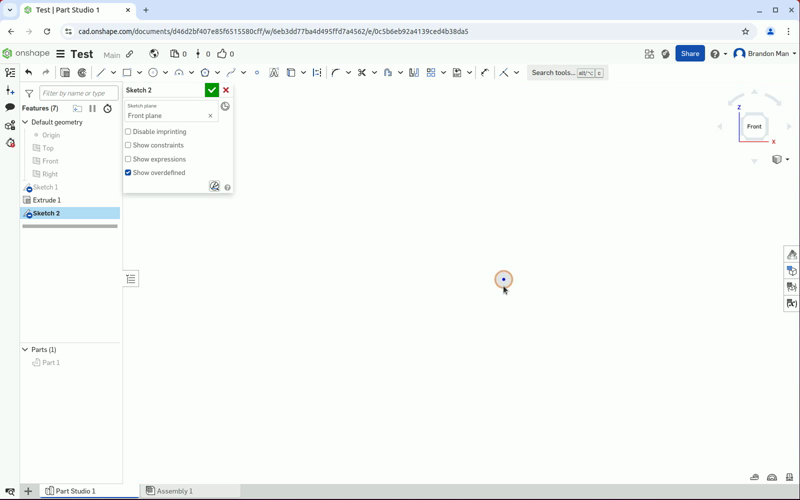
scroll(6)
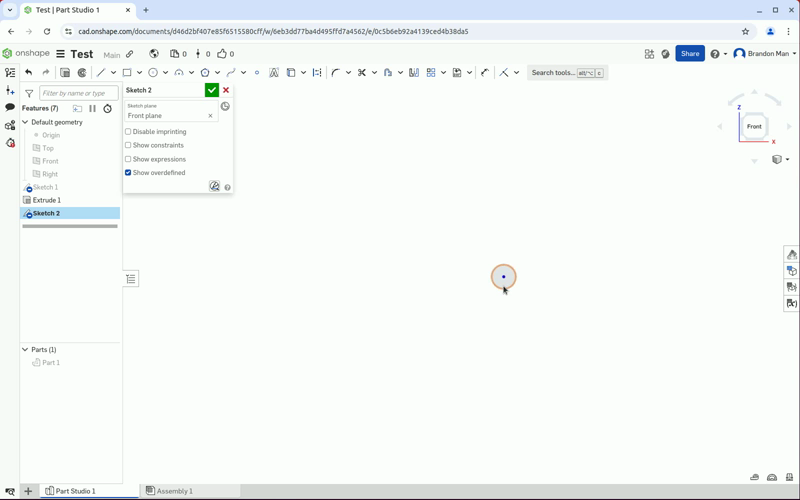
scroll(6)
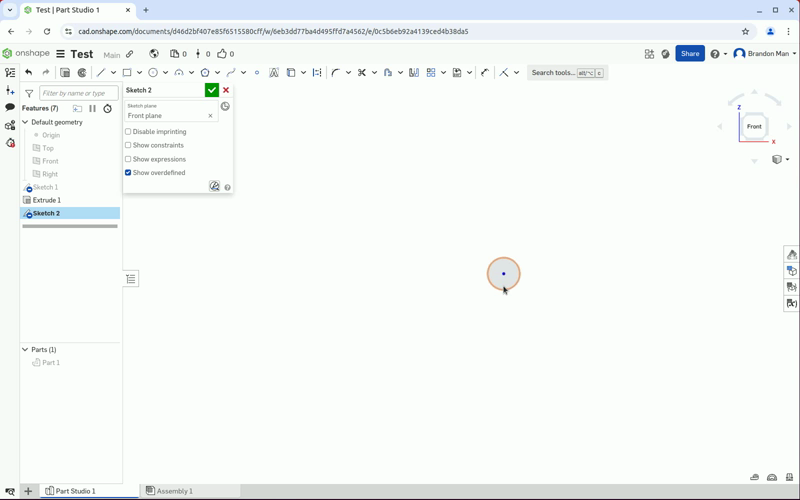
scroll(6)
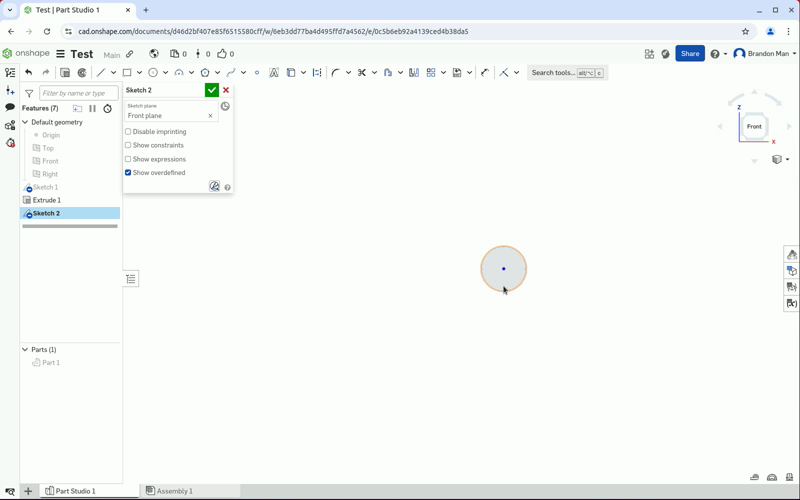
scroll(6)
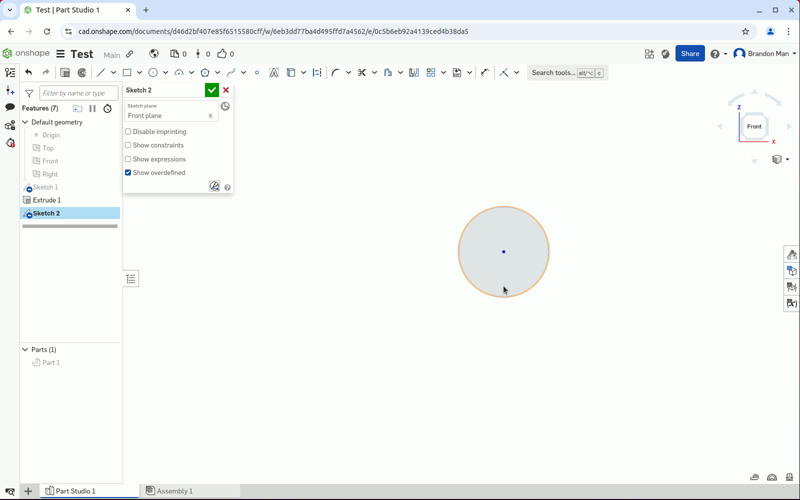
click(503, 285)
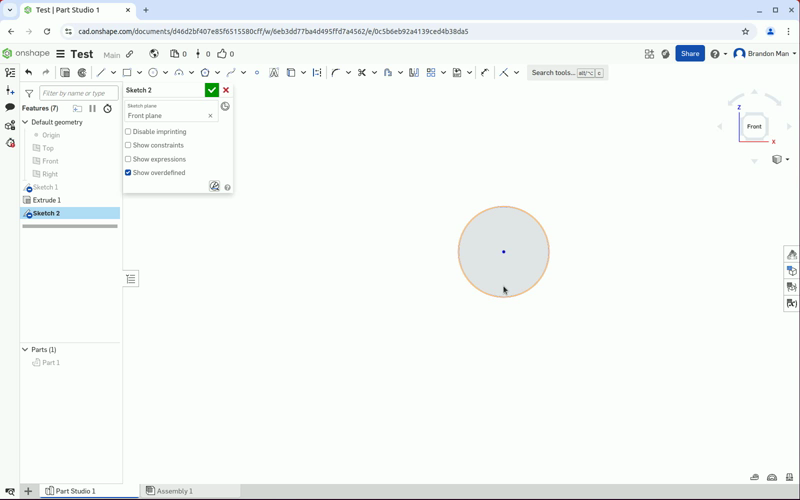
scroll(-6)
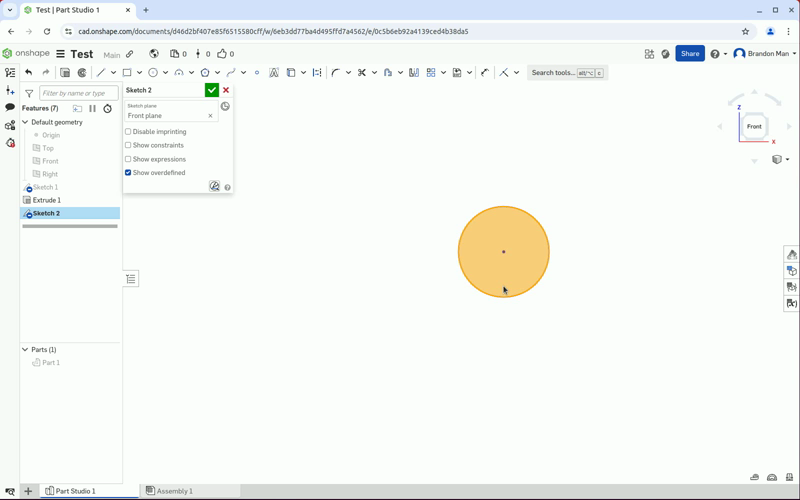
scroll(-6)
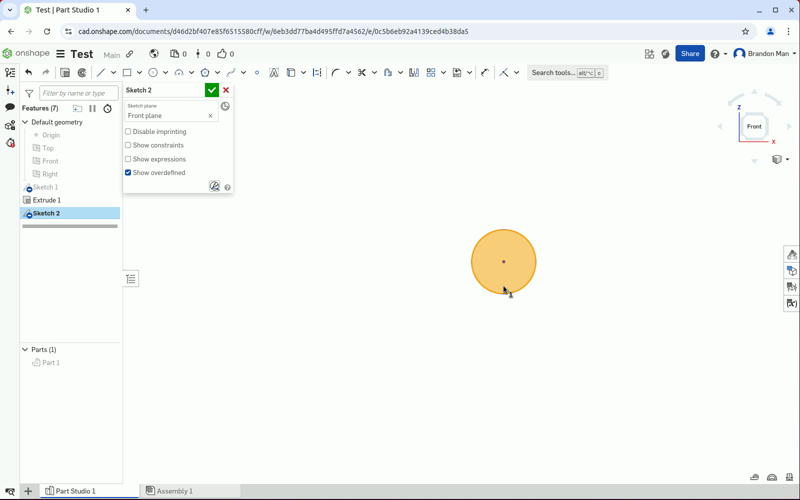
scroll(-6)
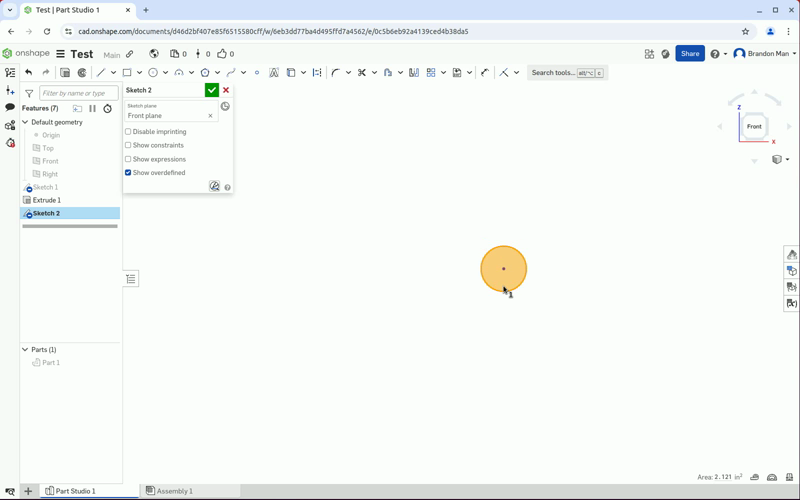
scroll(-6)
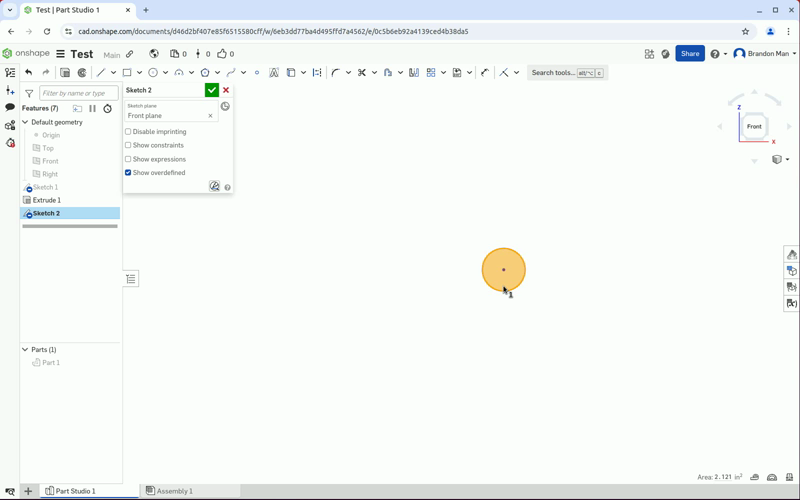
scroll(-6)
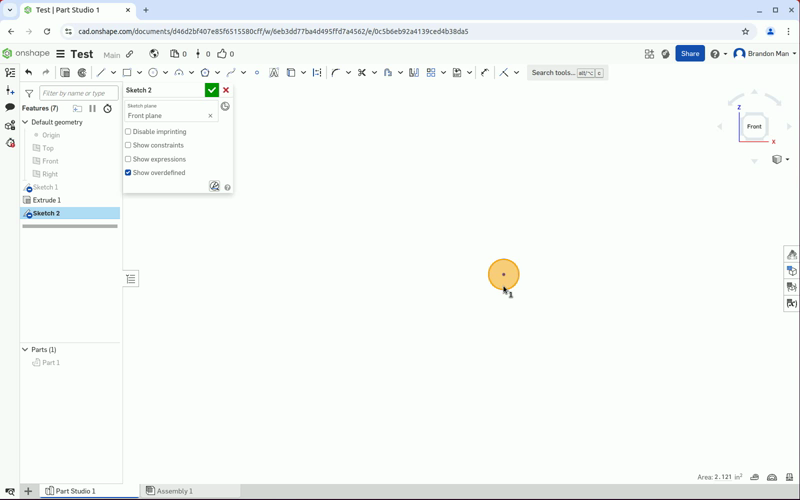
scroll(-6)
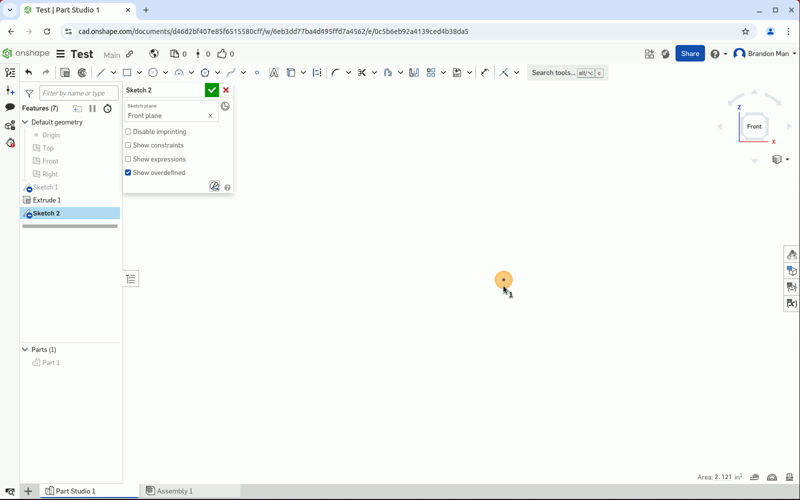
scroll(-6)
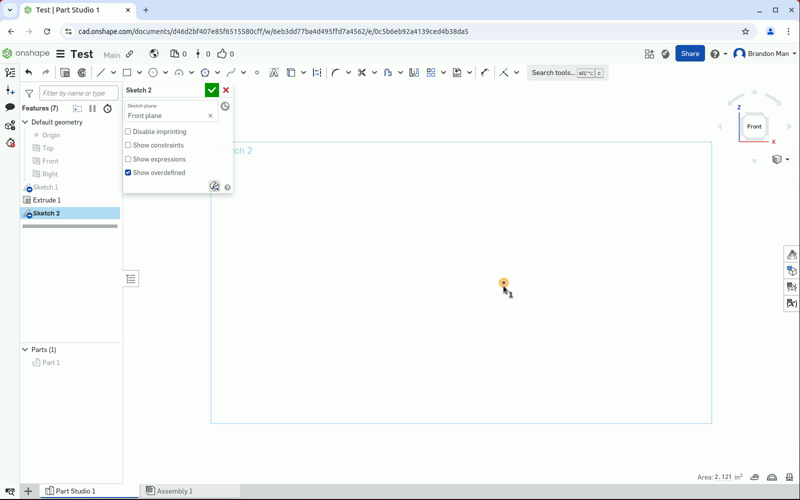
mouse_move(73, 352)
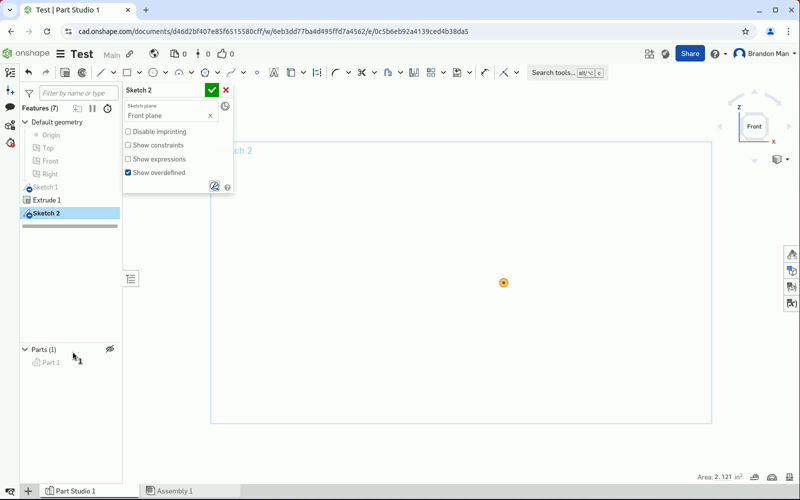
key(shift+y)
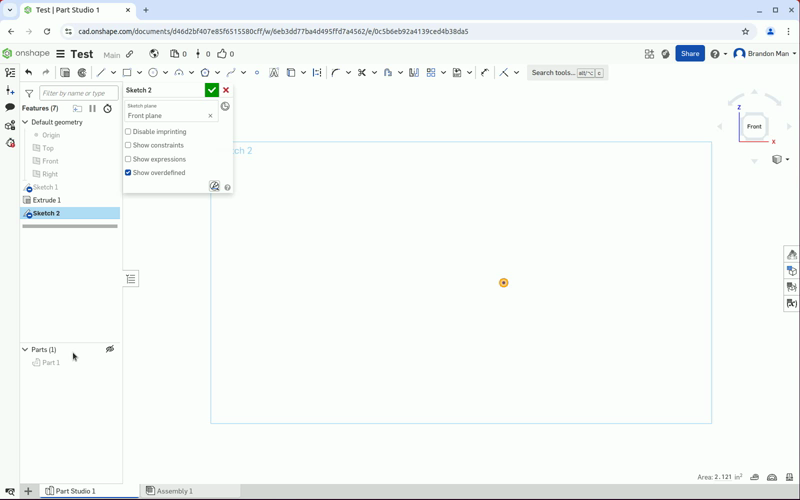
key(shift+e)
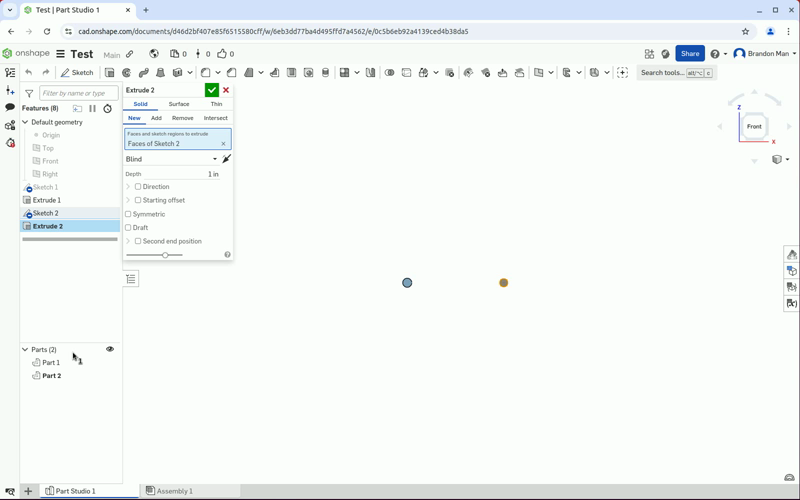
mouse_move(143, 106)
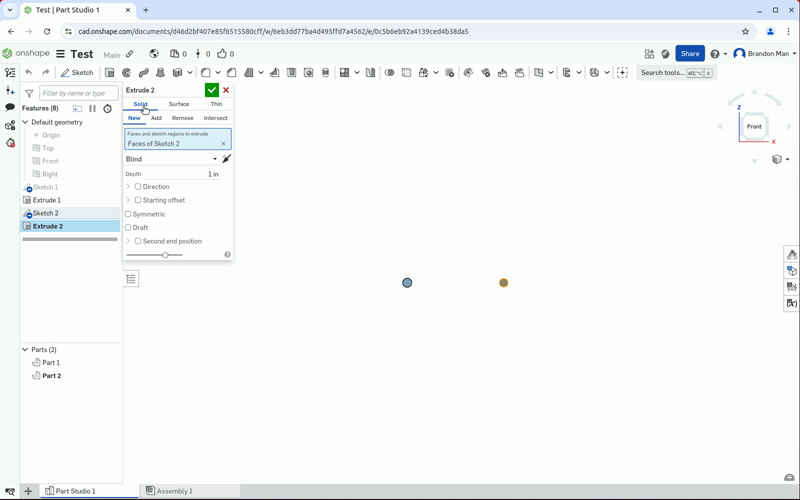
click(143, 106)
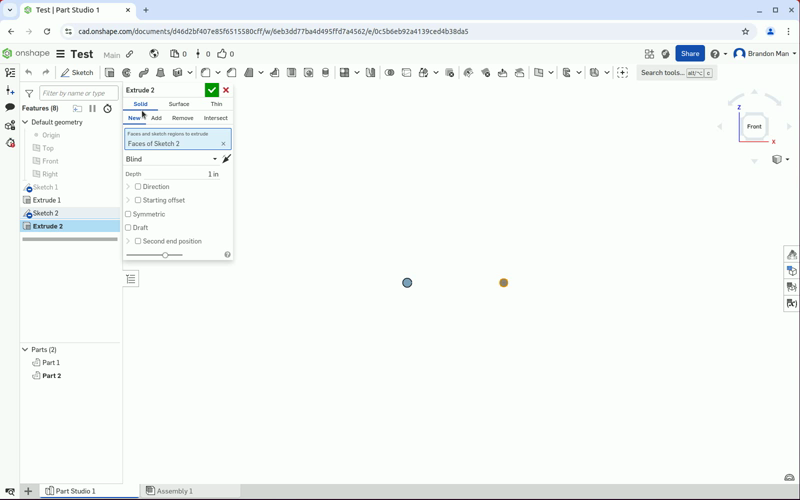
mouse_move(137, 120)
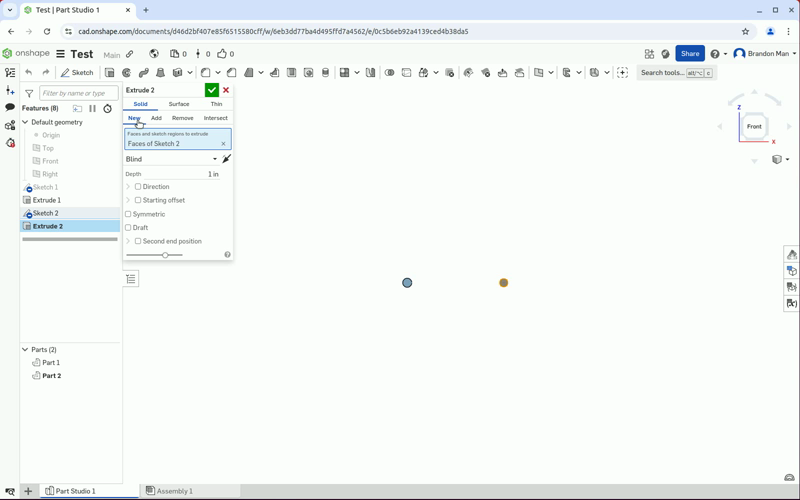
click(137, 120)
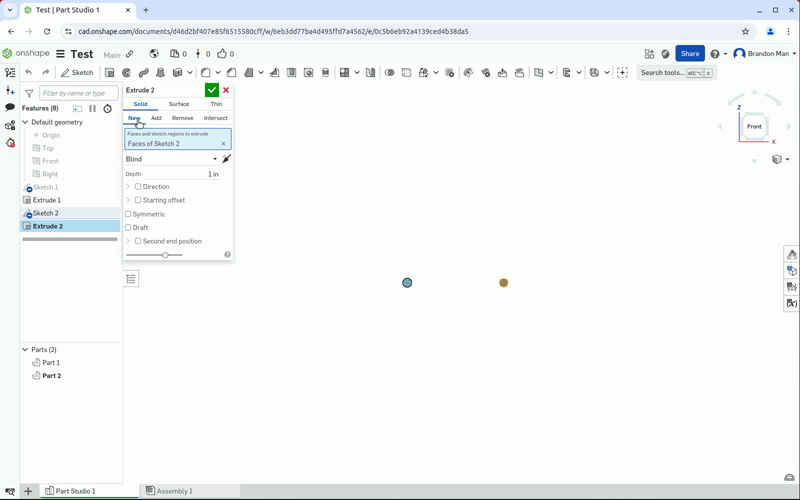
key(tab, 4)
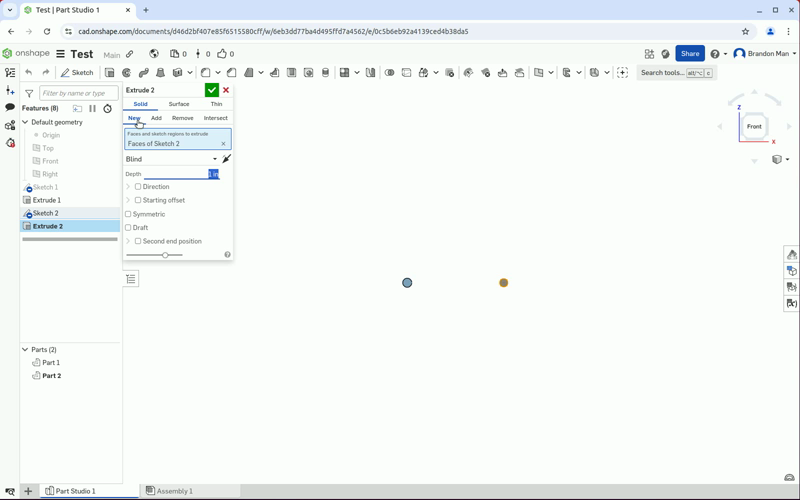
text(23.108)
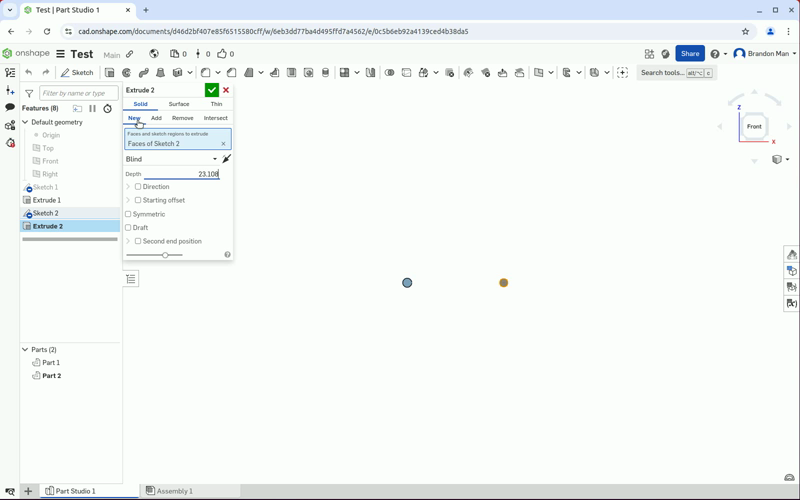
key(enter)
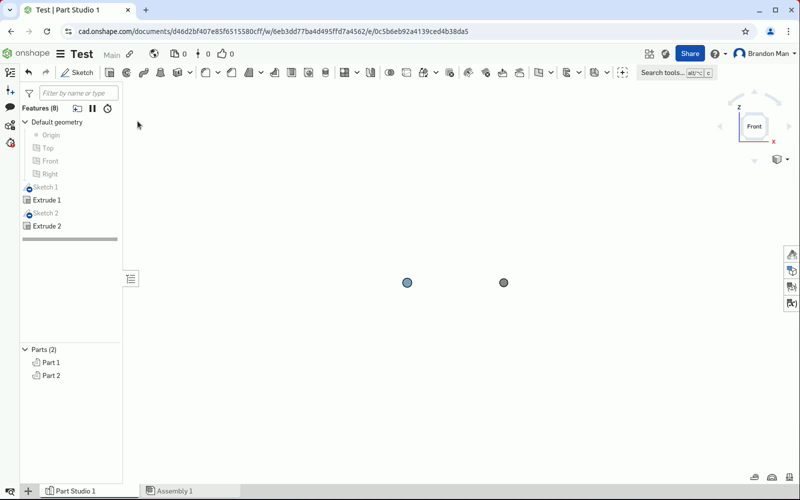
key(shift+h)
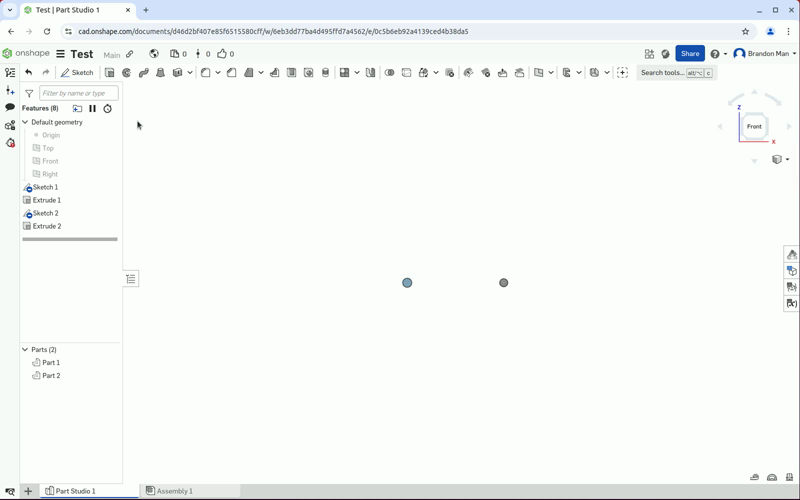
key(shift+h)
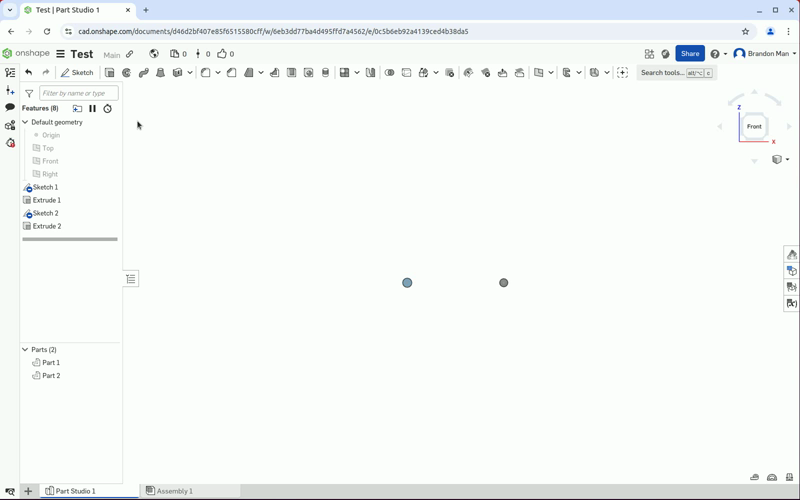
key(shift+7)
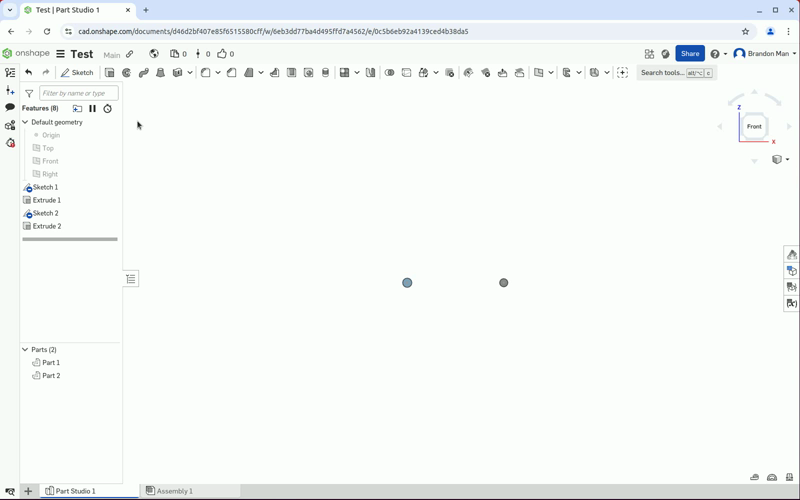
key(left, 2)
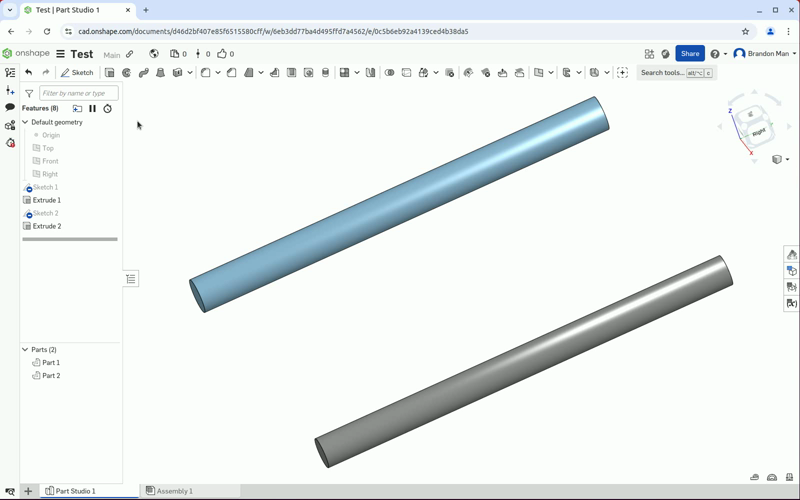
key(down, 2)
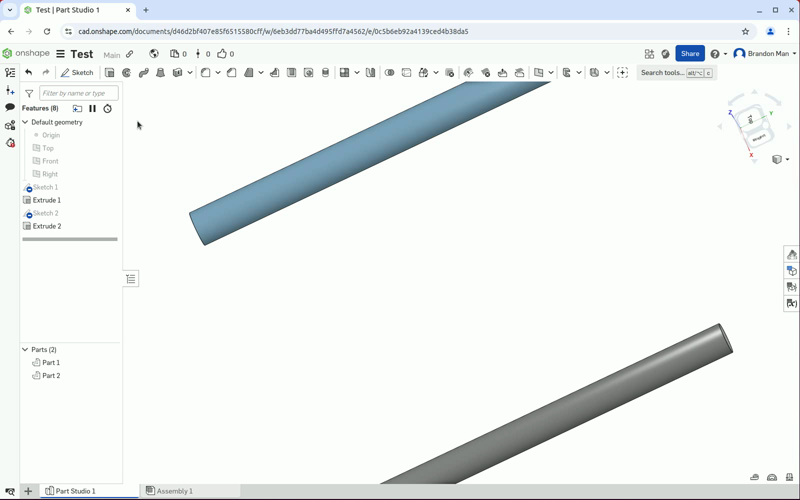
key(up, 2)
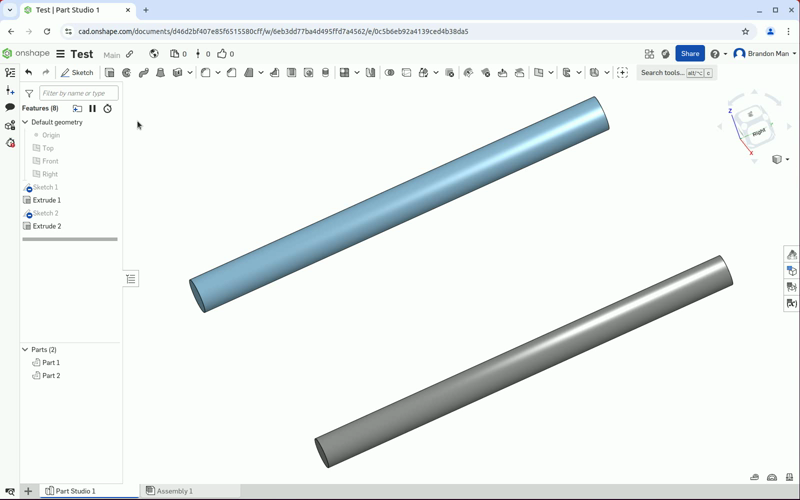
key(right, 2)
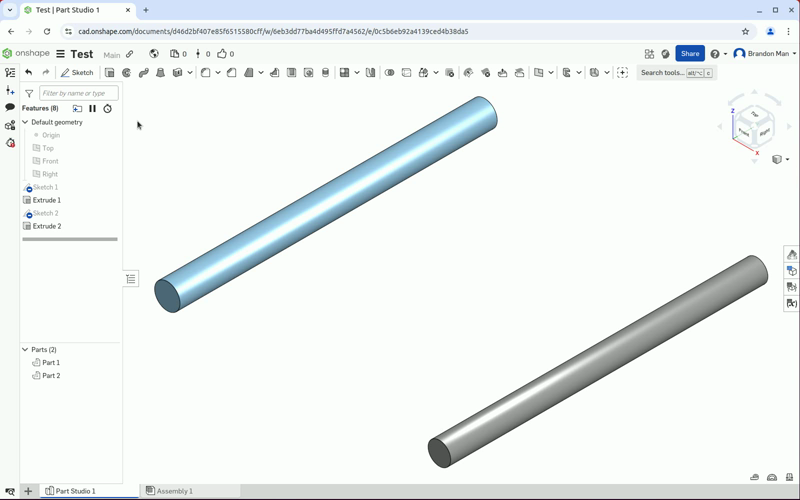
mouse_move(73, 189)
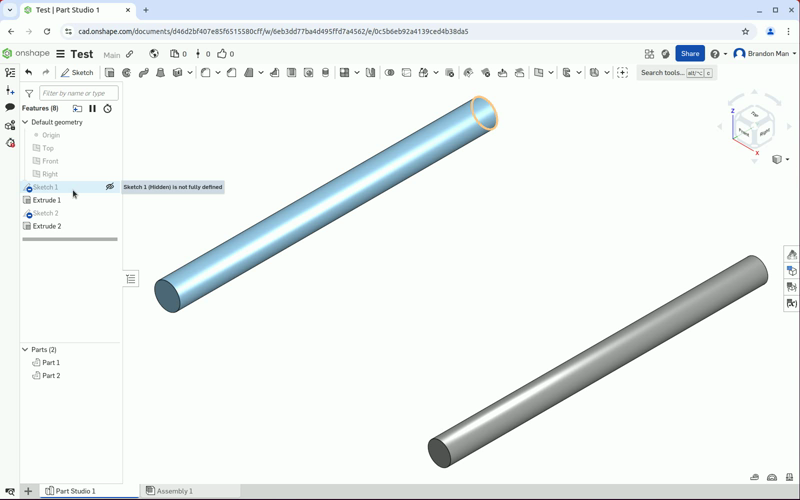
click(73, 189)